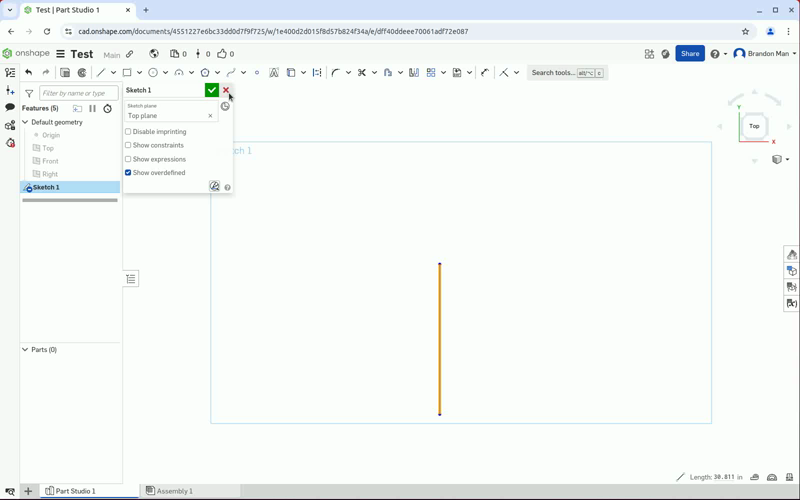
key(shift+h)
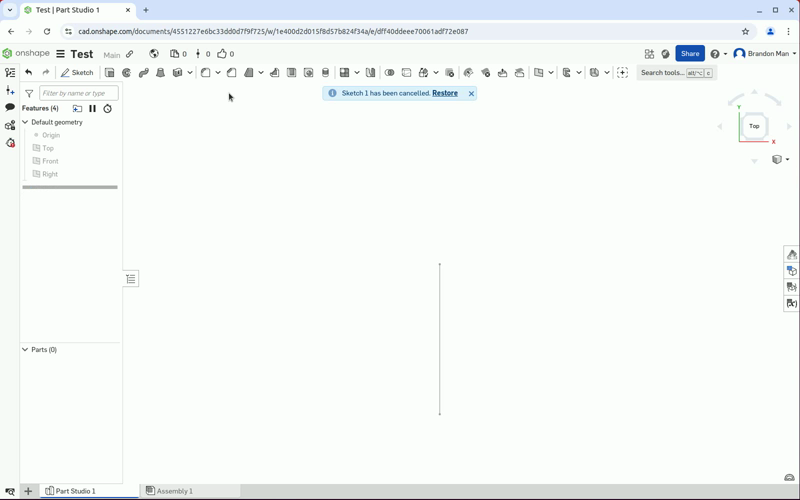
mouse_move(73, 352)
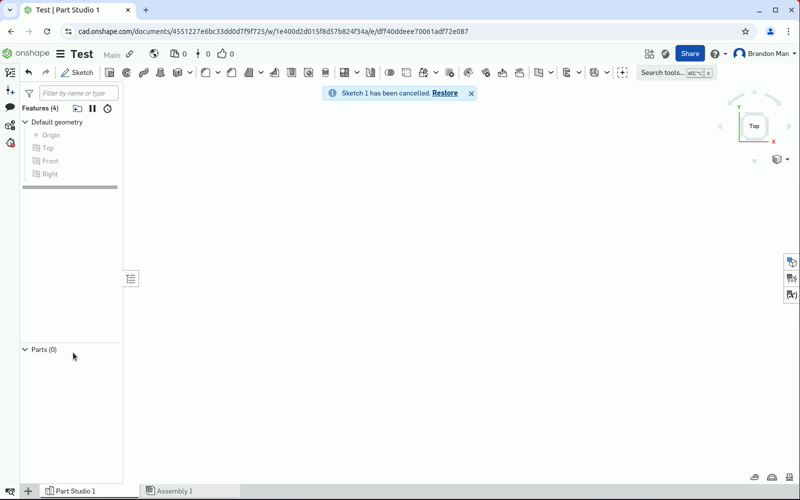
key(y)
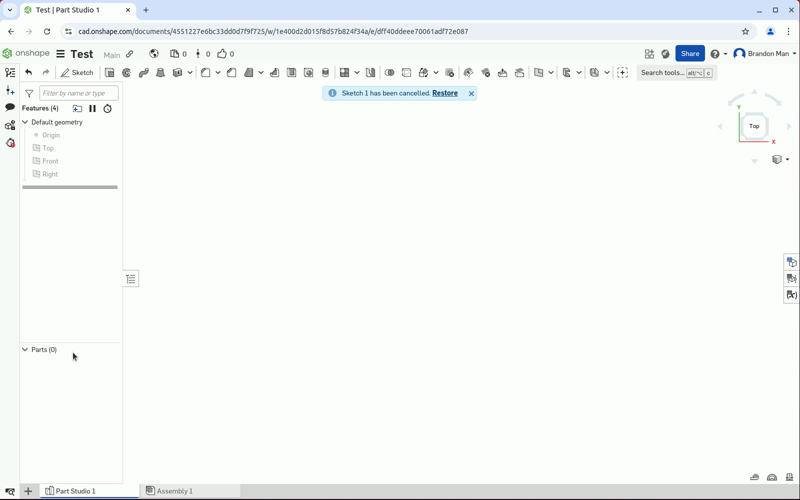
key(shift+p)
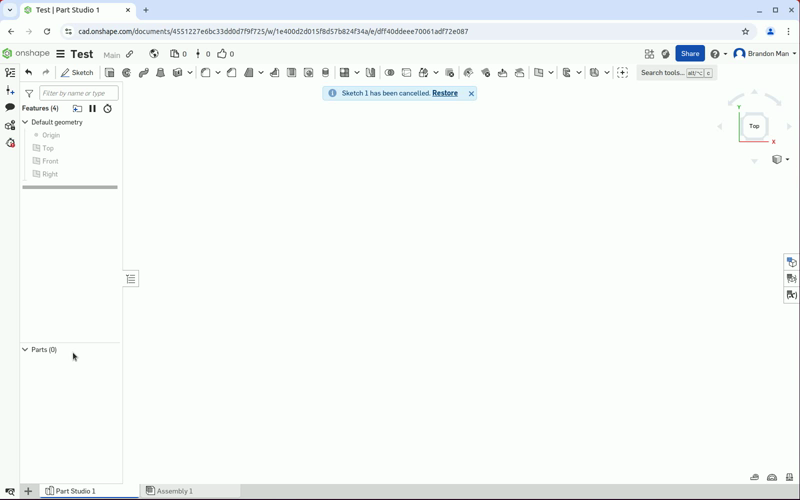
key(space)
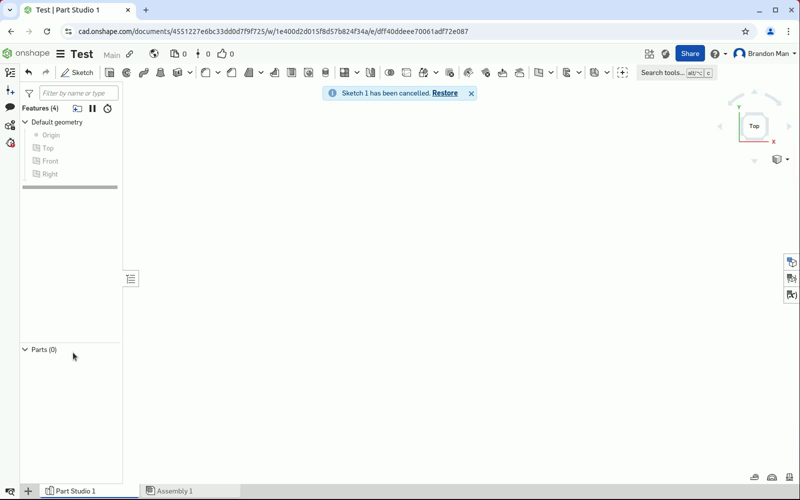
key_down(shift)
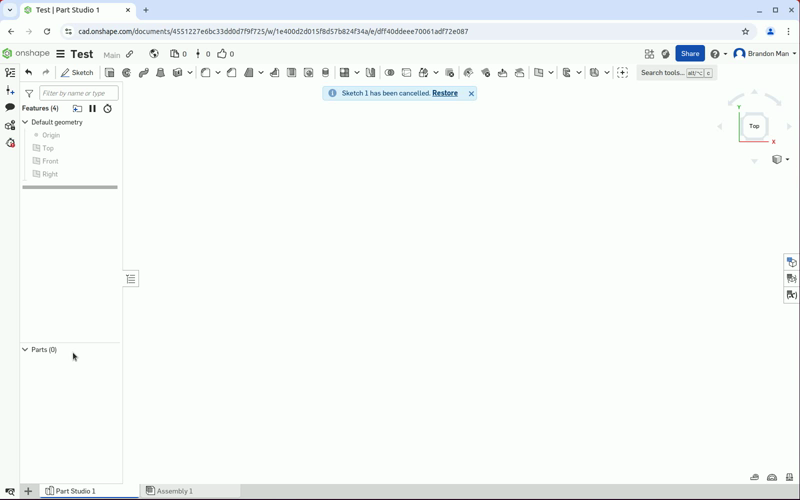
key(up)
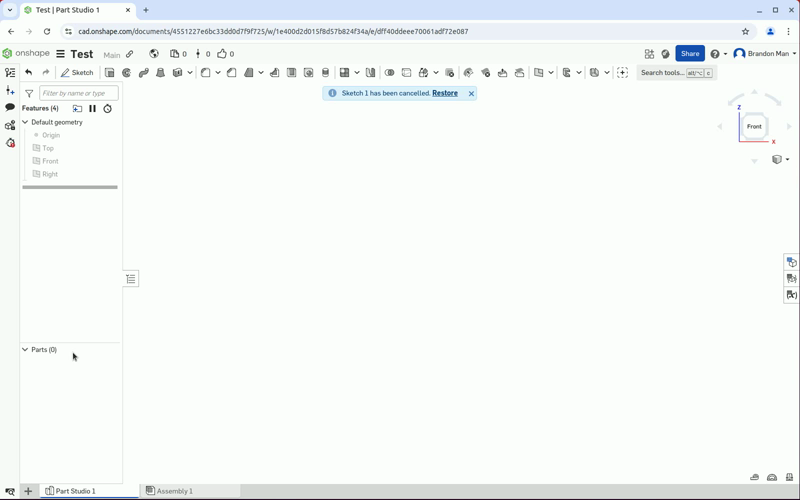
key_up(shift)
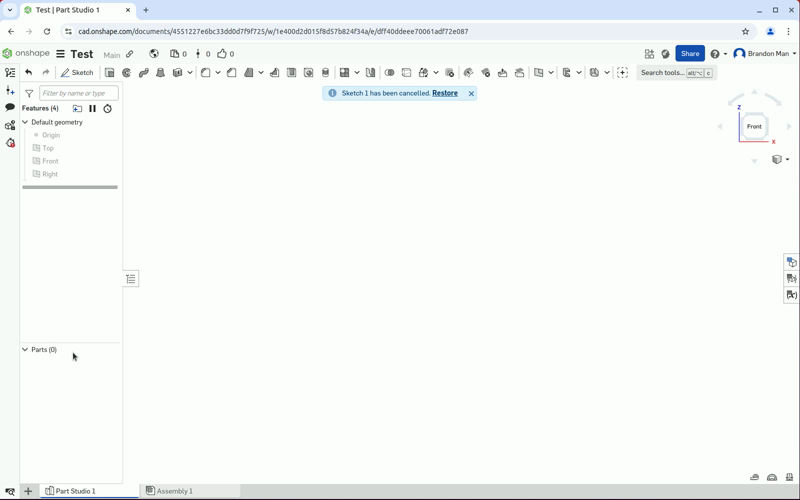
mouse_move(73, 352)
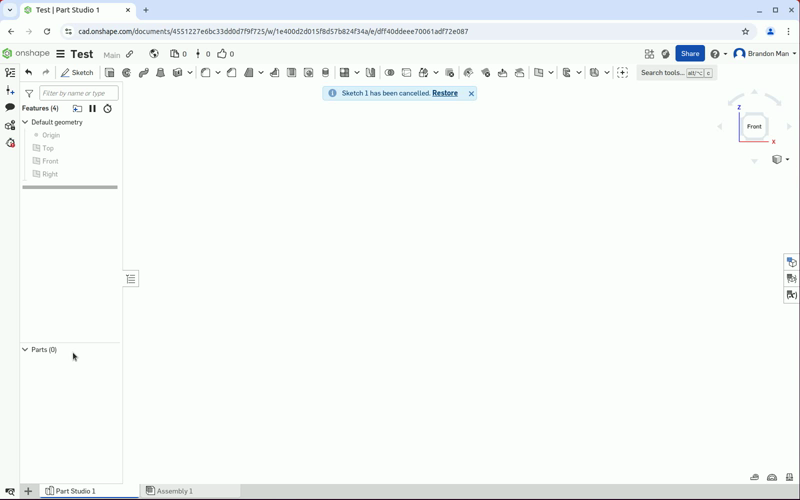
key(shift+y)
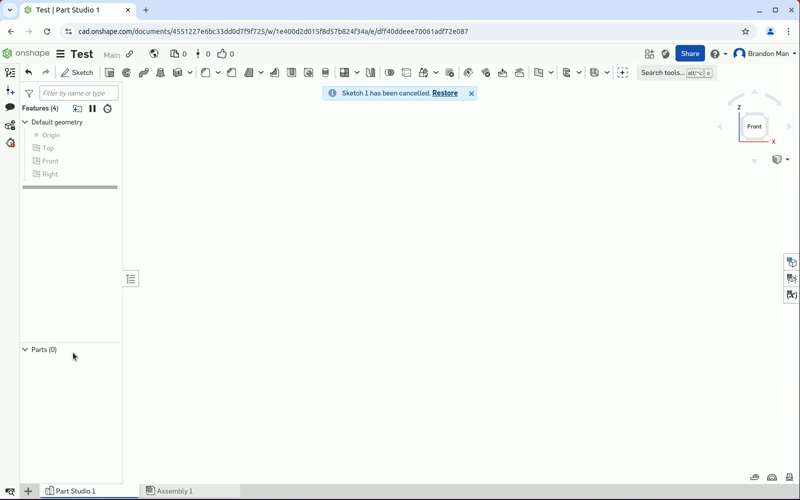
key(shift+s)
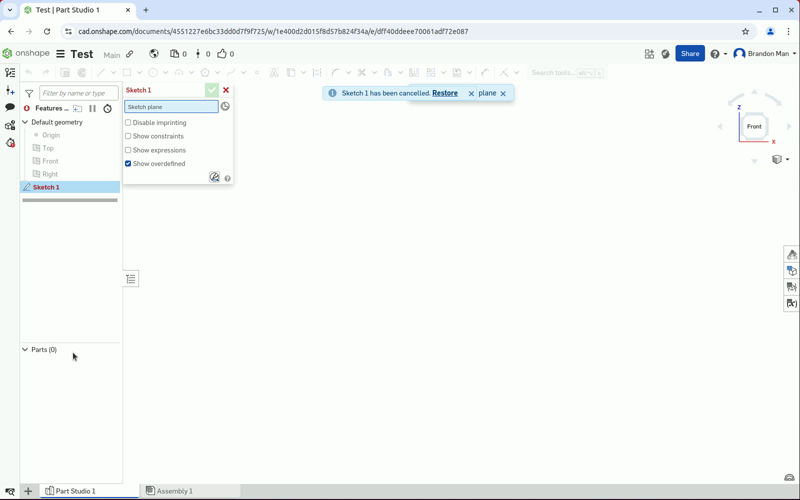
mouse_move(73, 163)
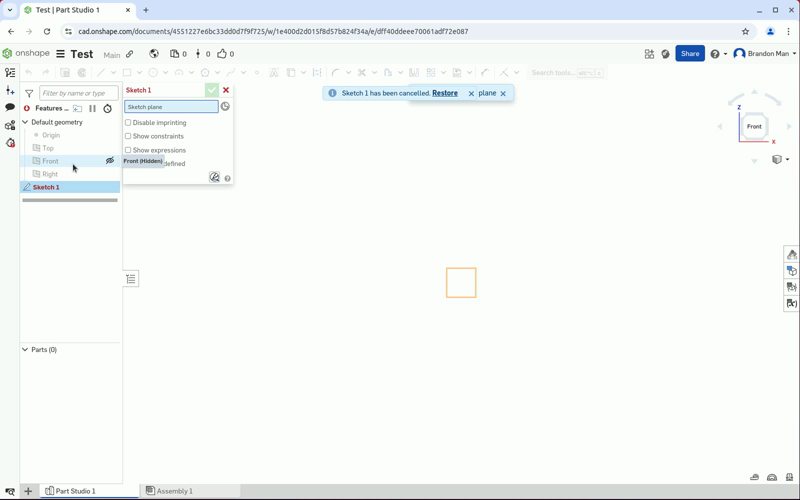
click(73, 163)
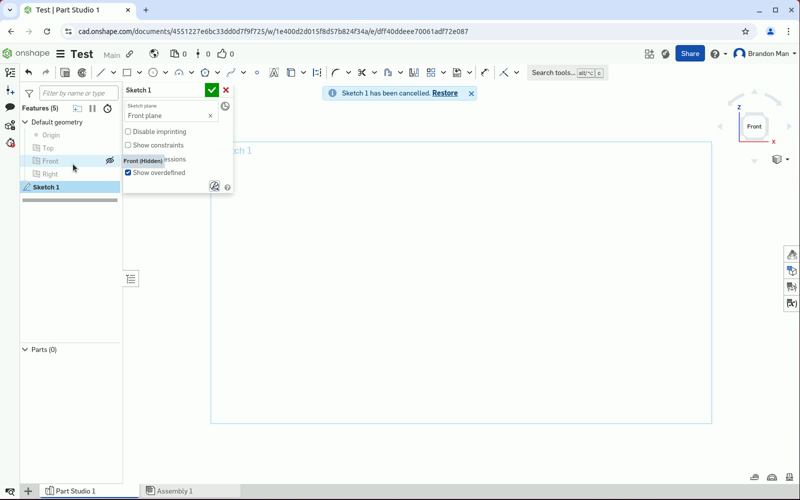
mouse_move(73, 352)
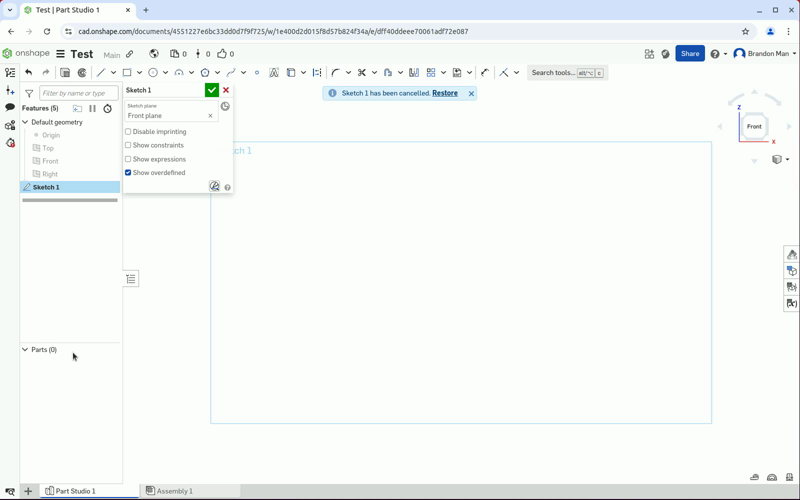
key(y)
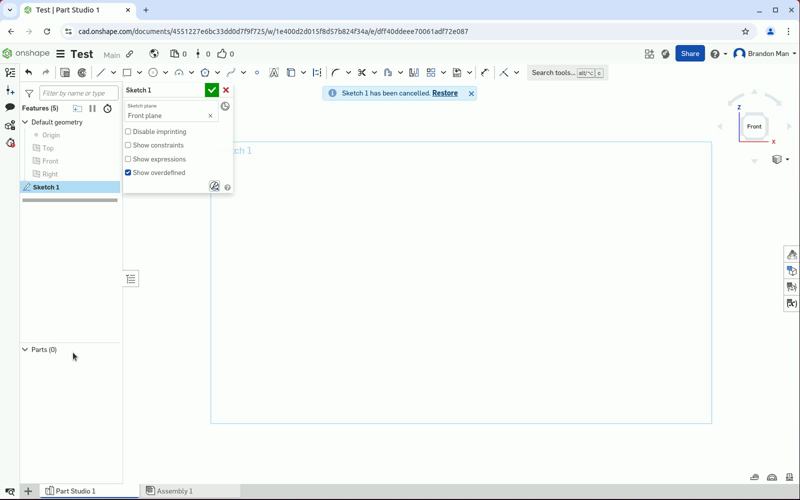
key(l)
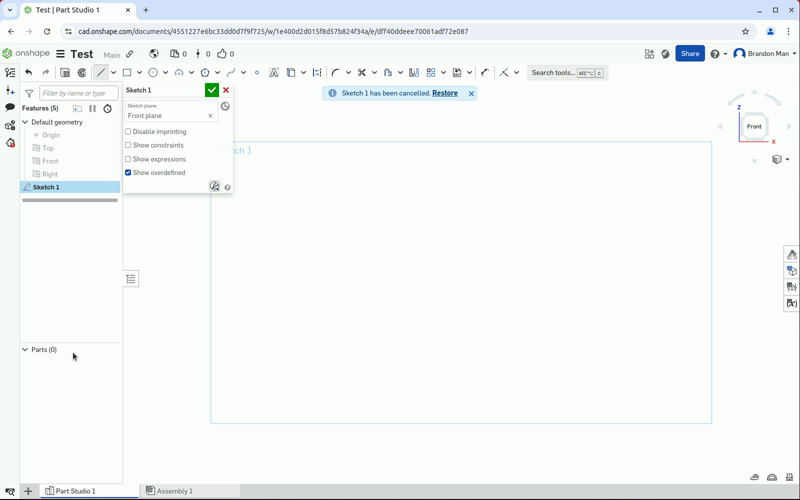
key_down(shift)
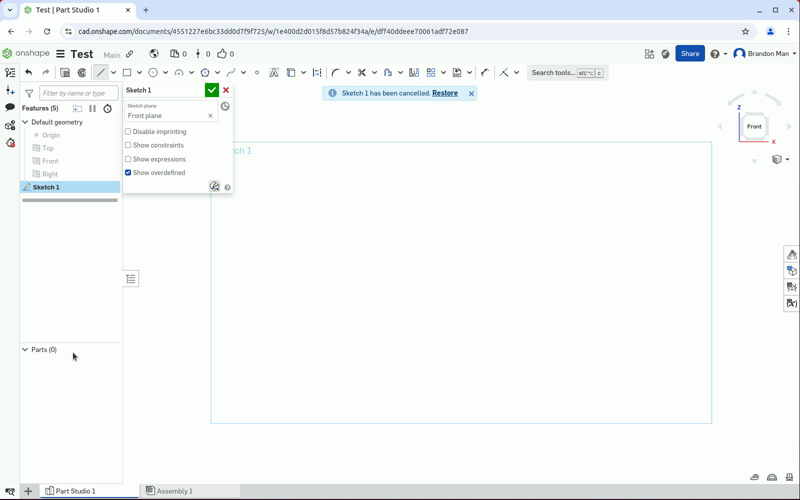
mouse_move(460, 282)
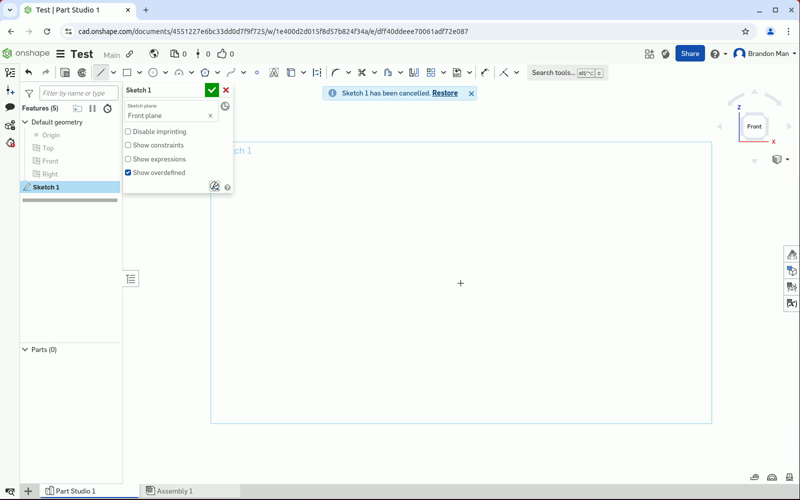
click(460, 282)
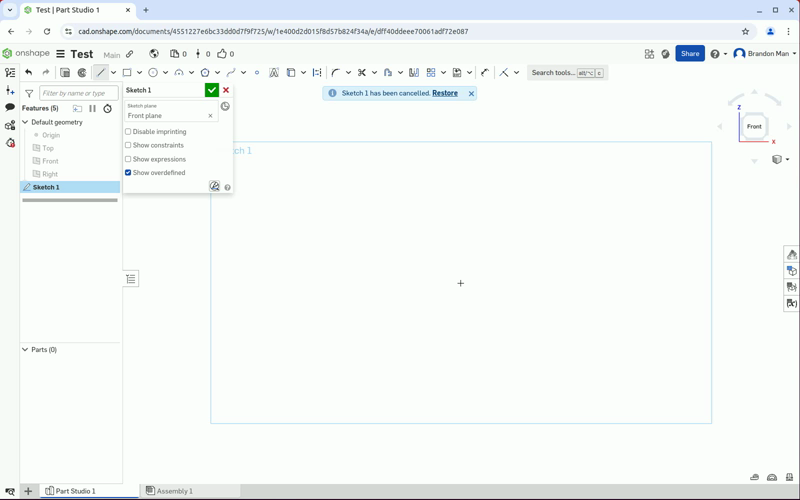
key_up(shift)
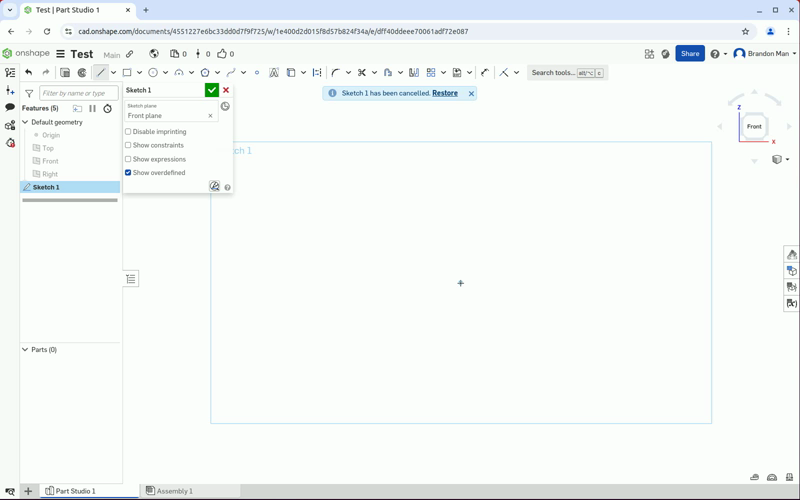
key_down(shift)
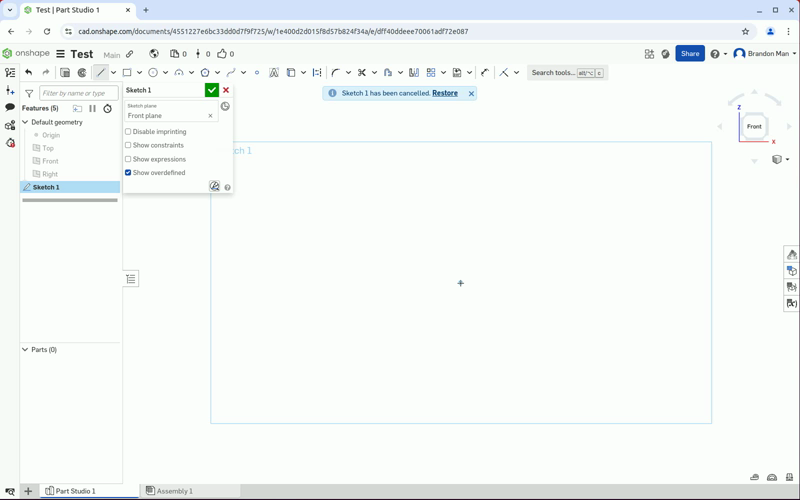
mouse_move(573, 282)
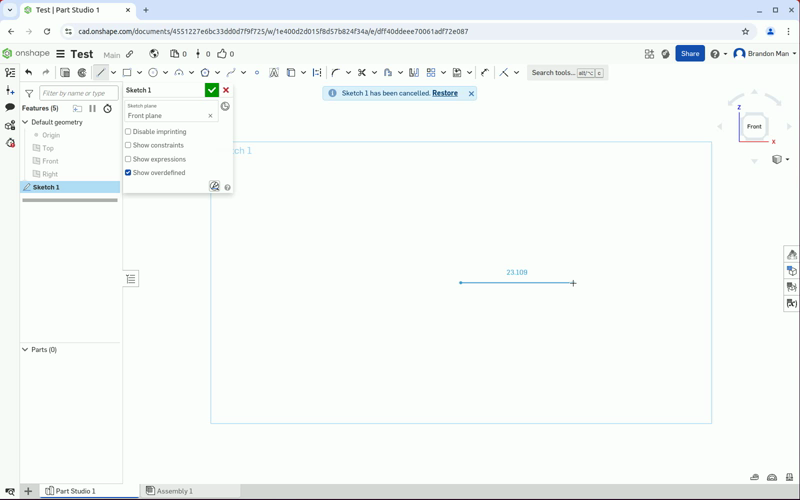
click(573, 282)
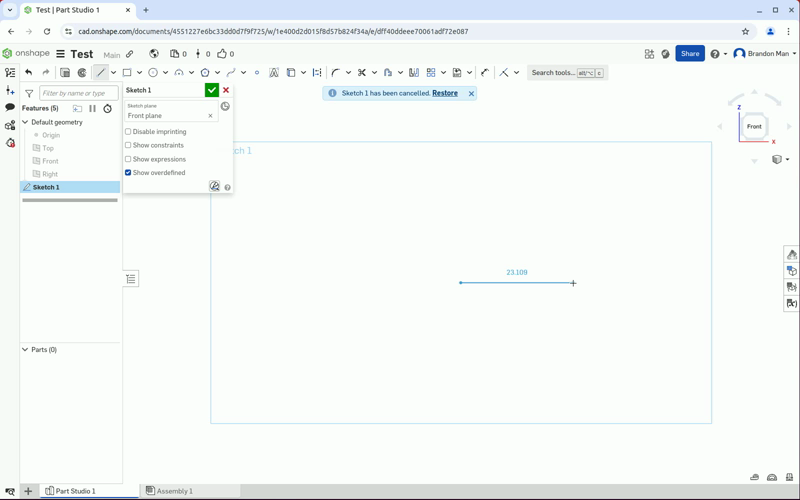
key_up(shift)
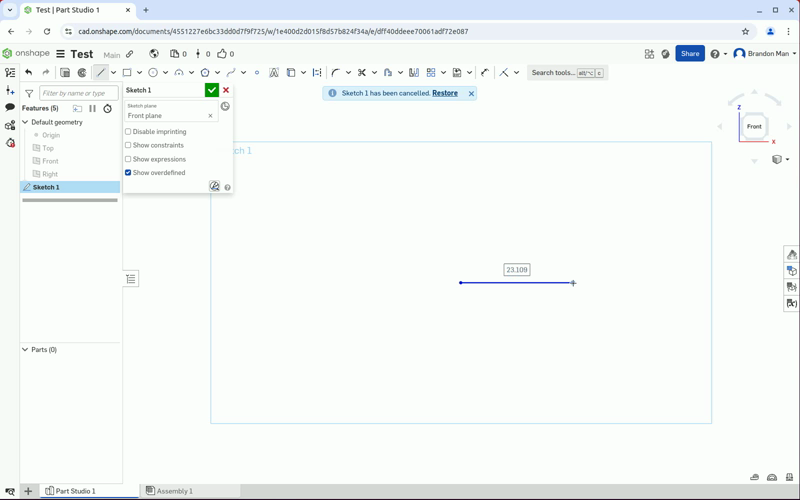
key_down(shift)
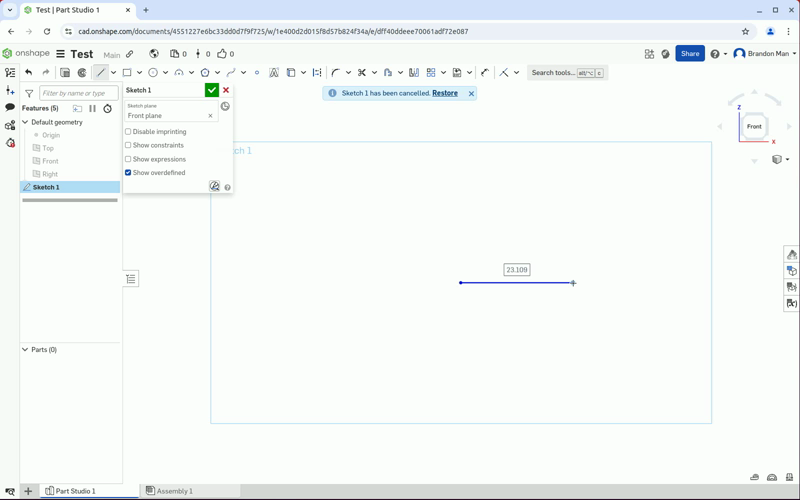
mouse_move(573, 208)
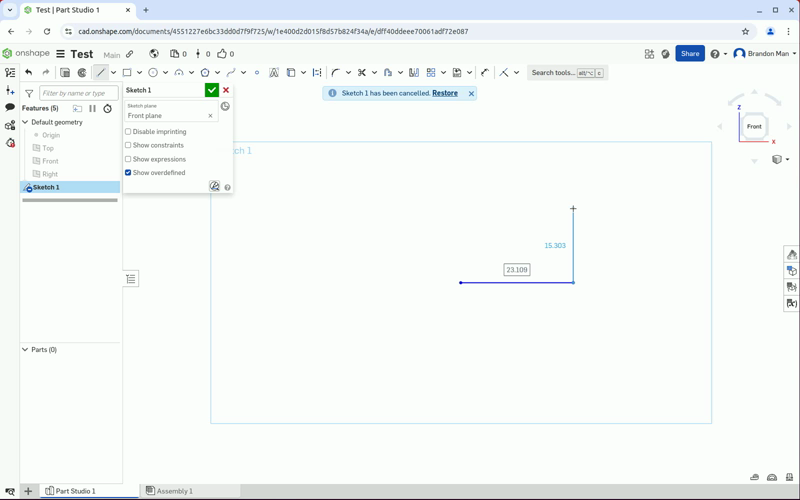
click(573, 208)
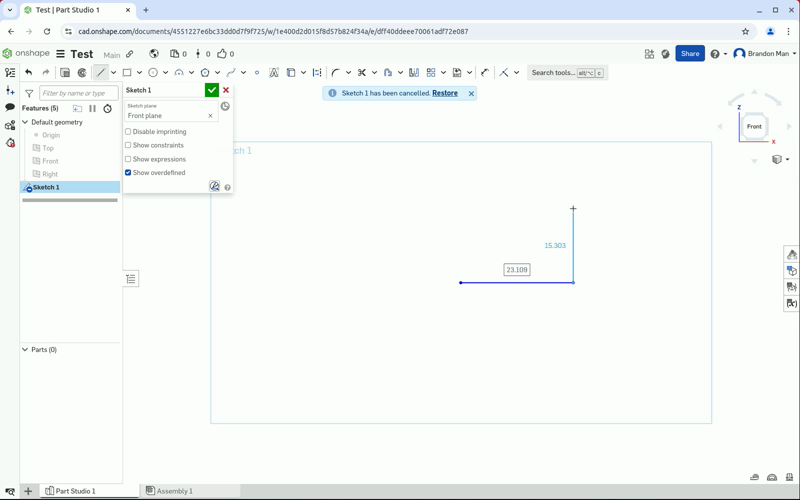
key_up(shift)
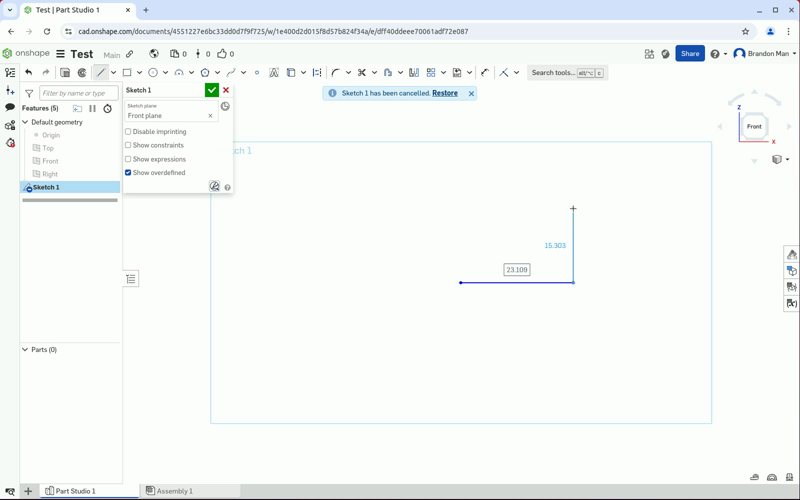
key_down(shift)
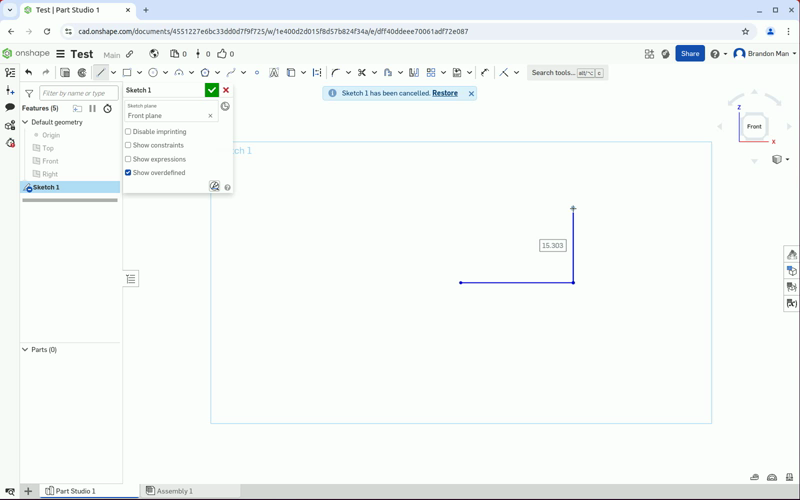
mouse_move(460, 208)
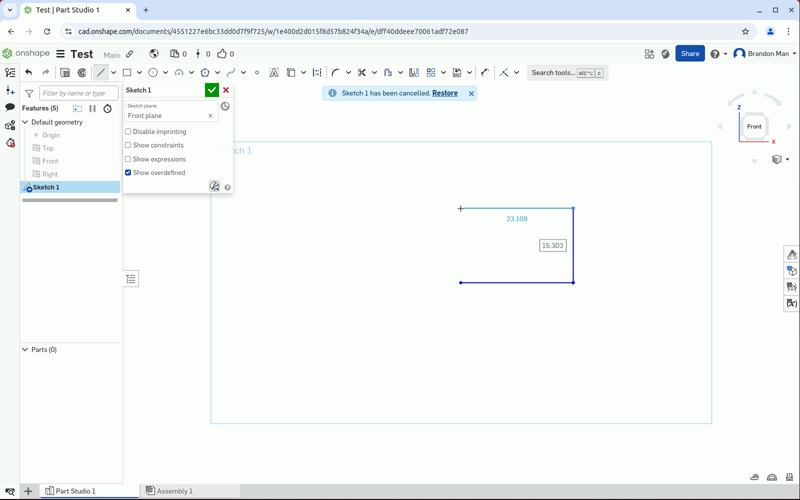
click(460, 208)
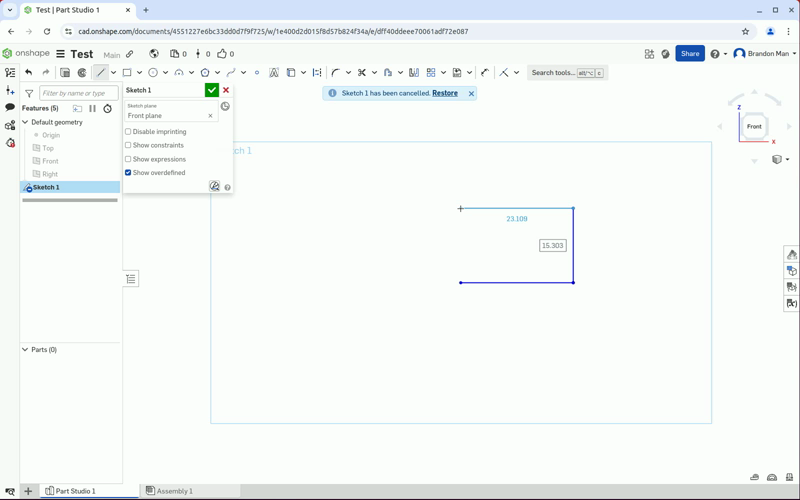
key_up(shift)
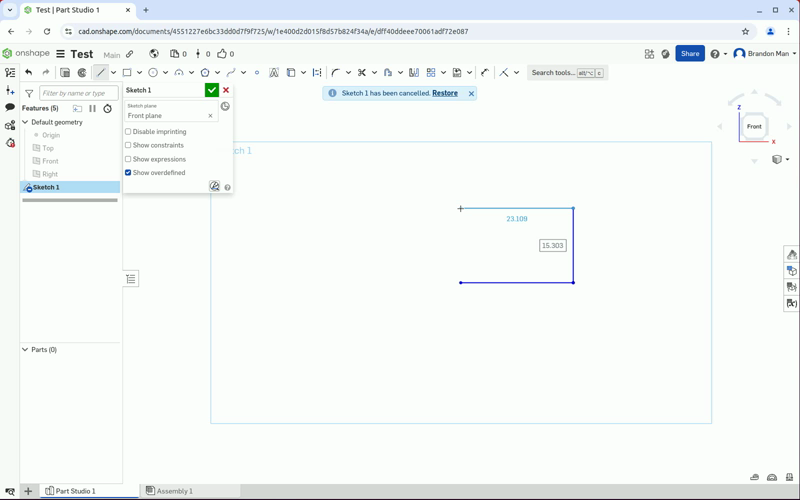
key_down(shift)
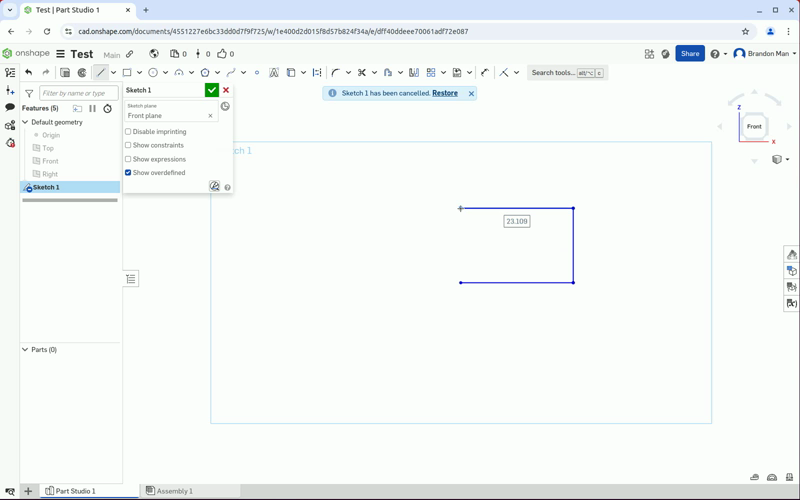
mouse_move(460, 282)
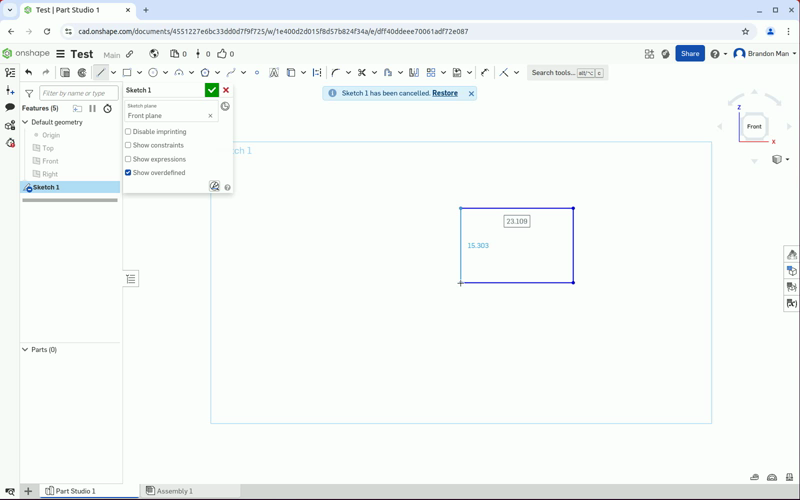
key_up(shift)
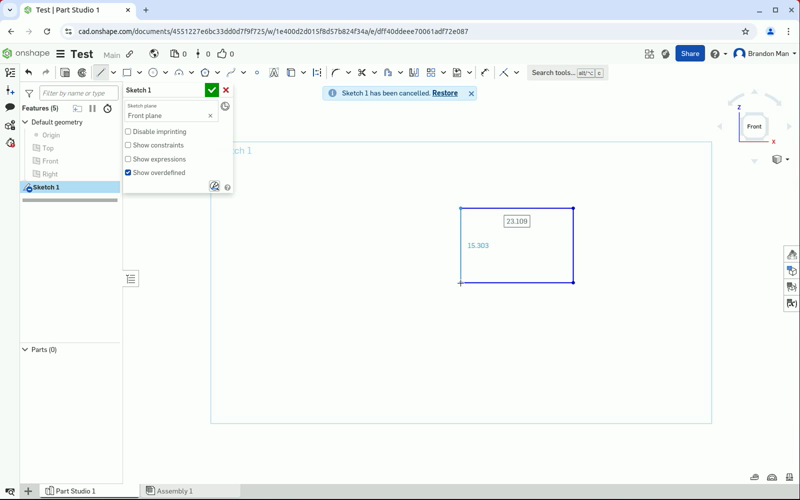
click(460, 282)
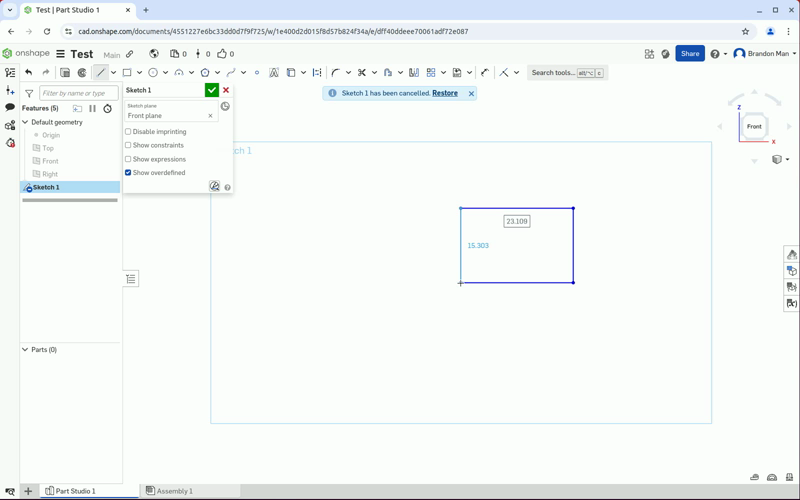
key(esc)
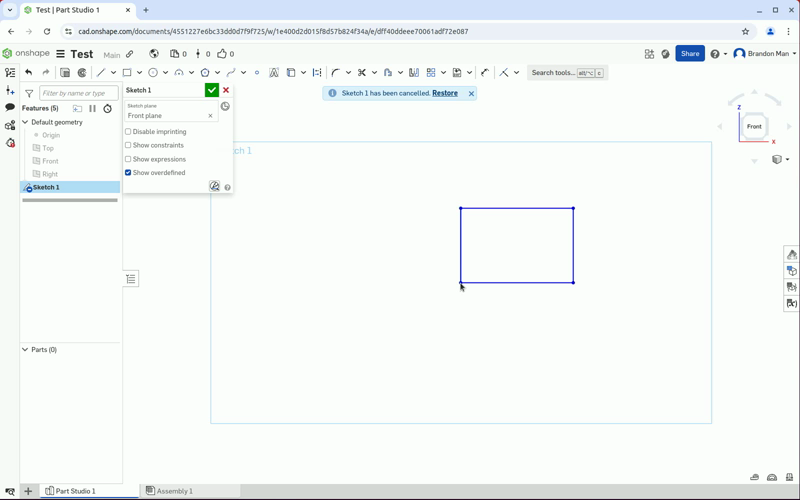
mouse_move(522, 268)
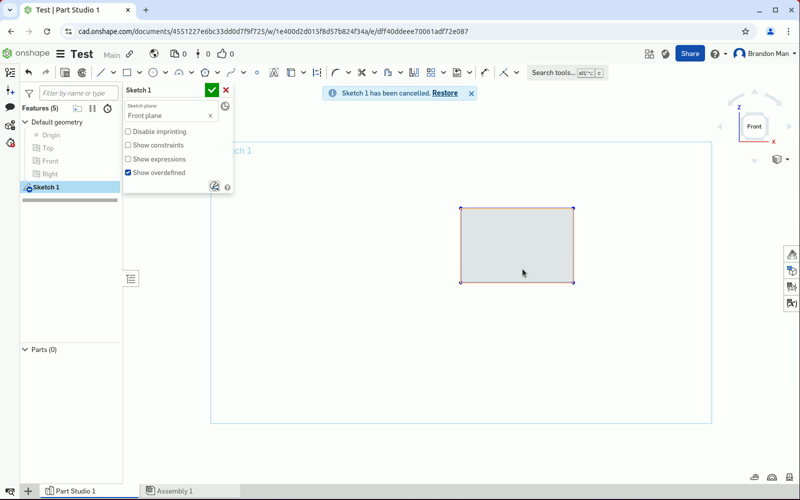
click(522, 268)
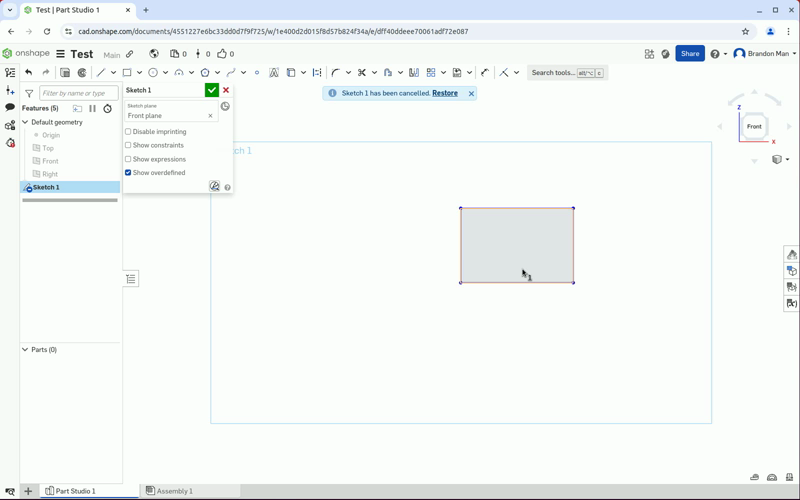
mouse_move(73, 352)
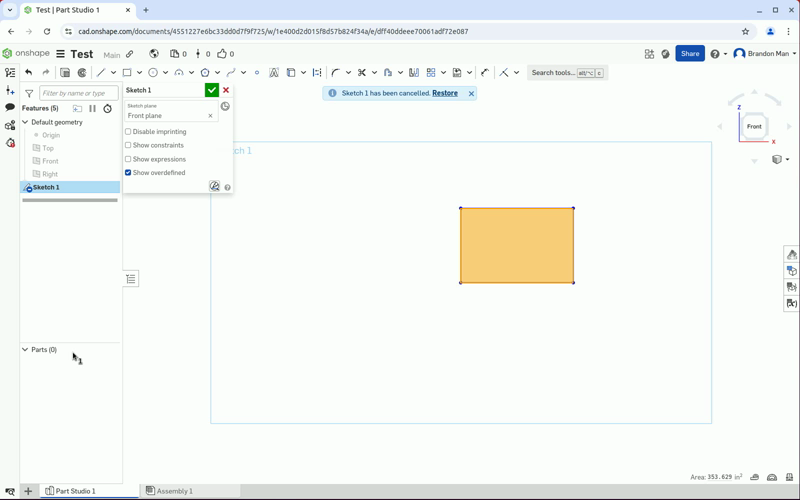
key(shift+y)
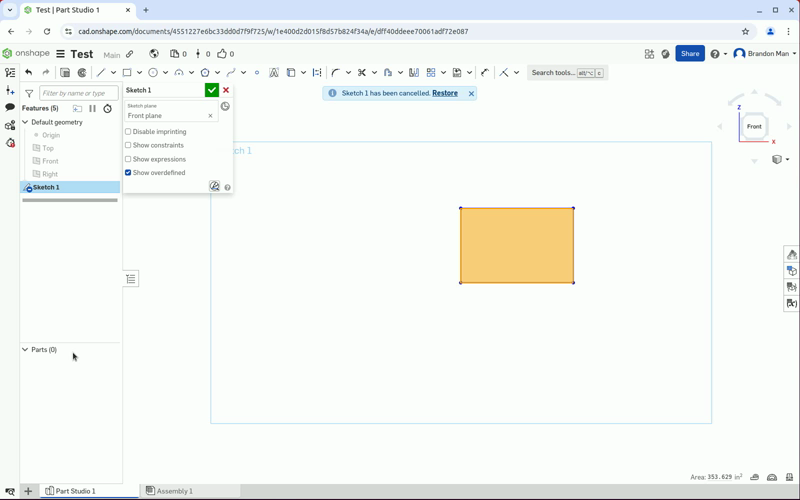
key(shift+e)
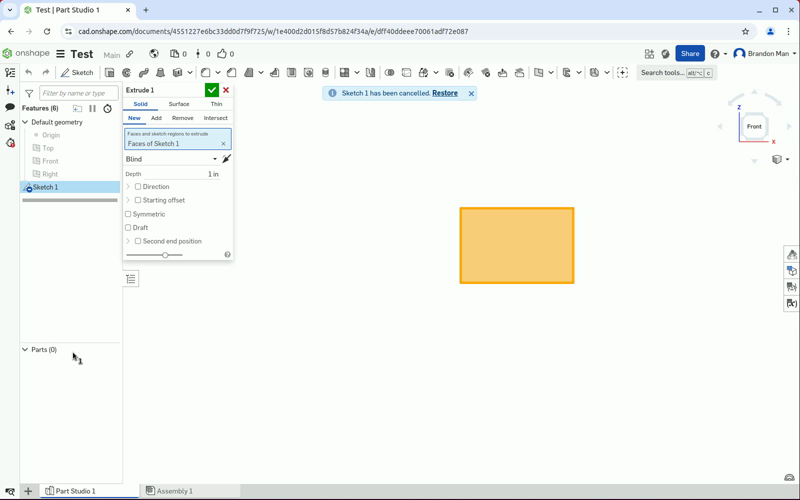
mouse_move(143, 106)
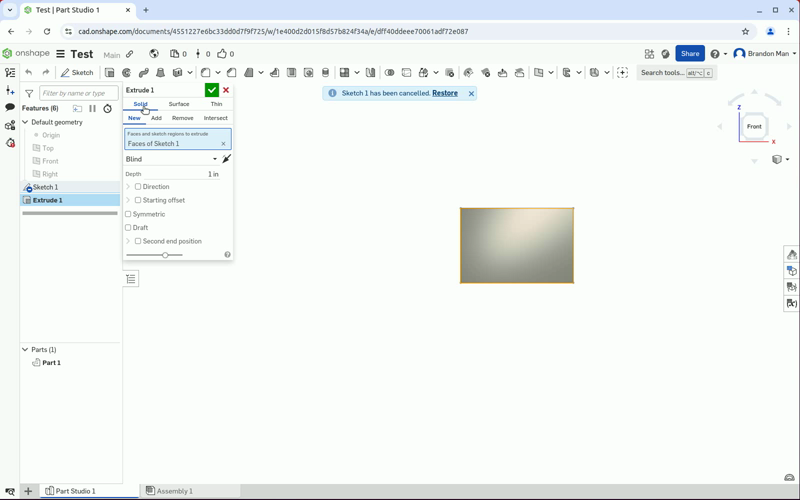
click(143, 106)
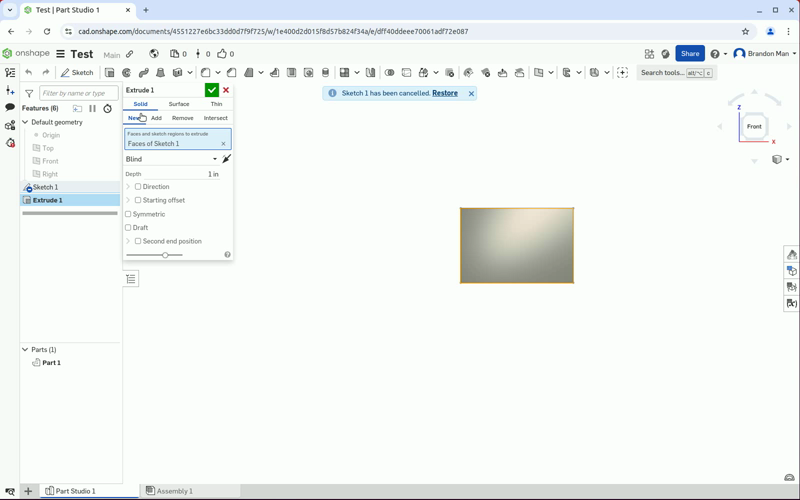
mouse_move(137, 120)
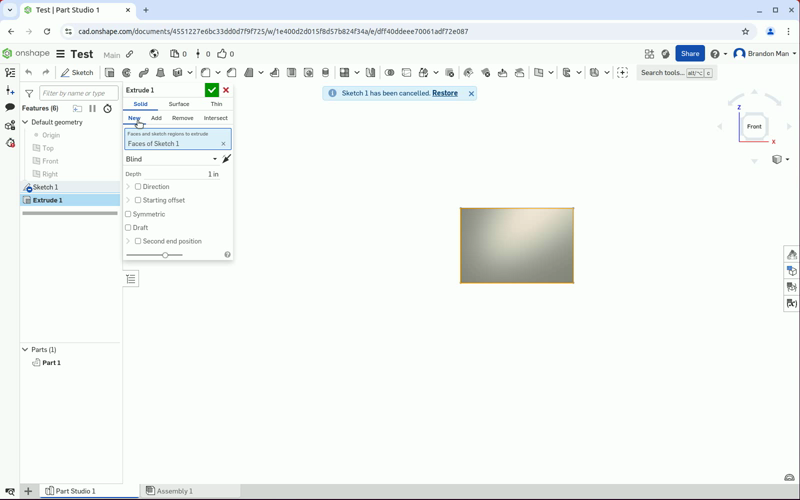
click(137, 120)
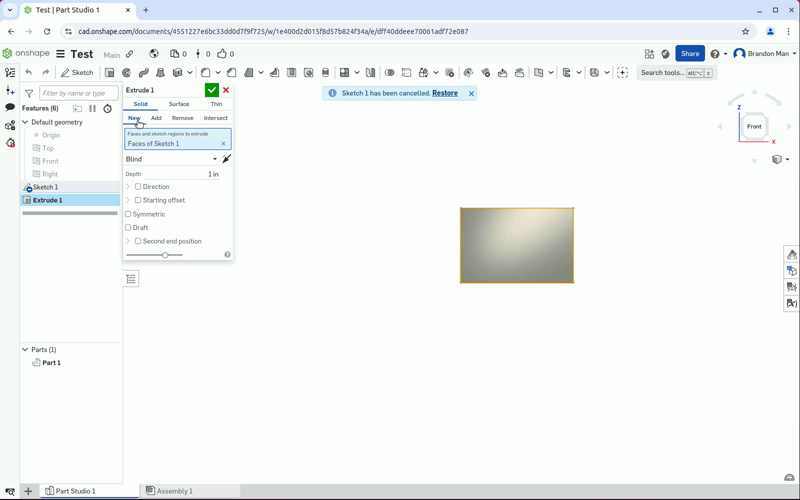
key(tab, 4)
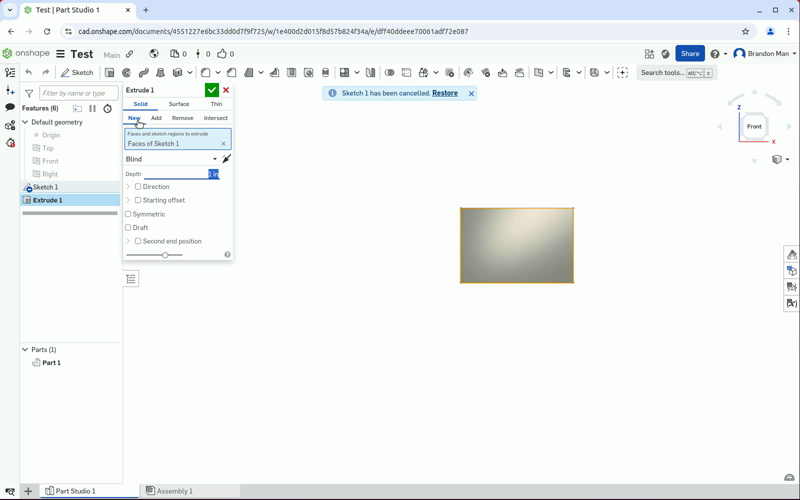
text(15.406)
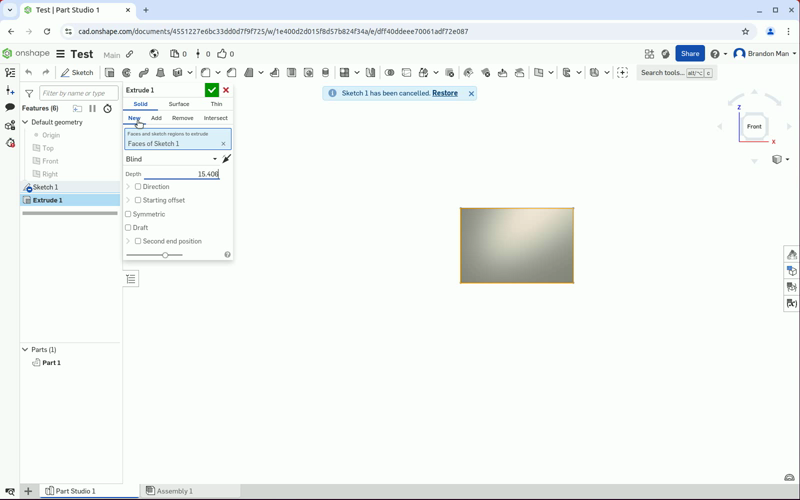
key(tab, 3)
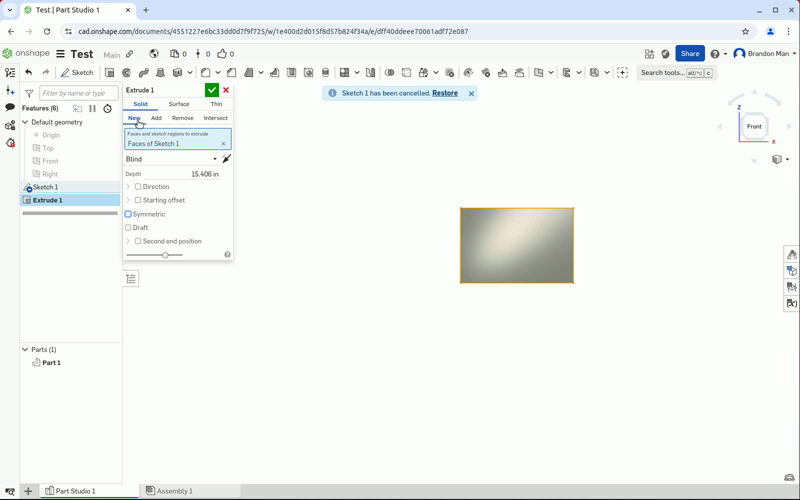
key(space)
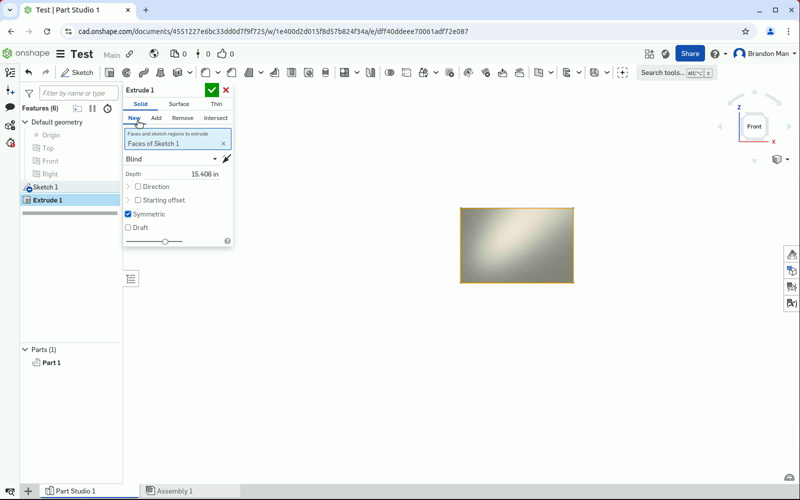
key(enter)
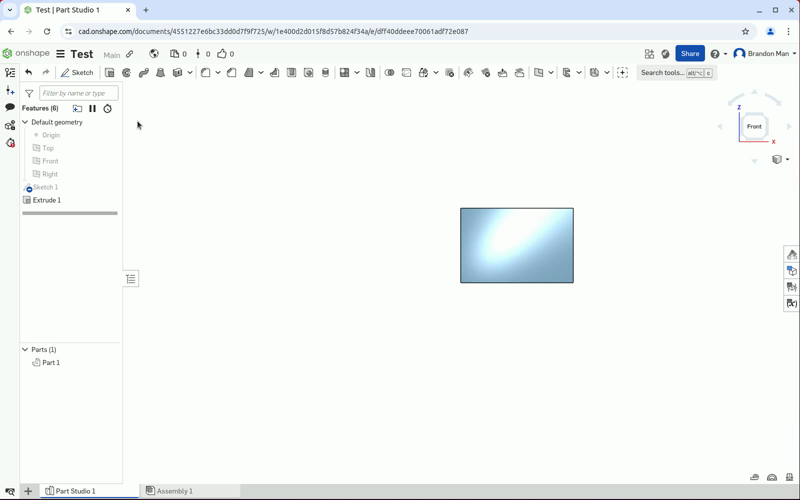
key(shift+h)
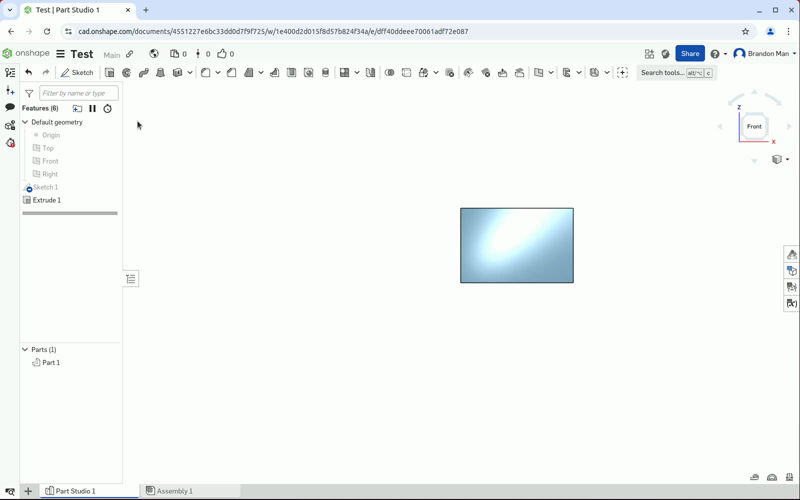
key(shift+h)
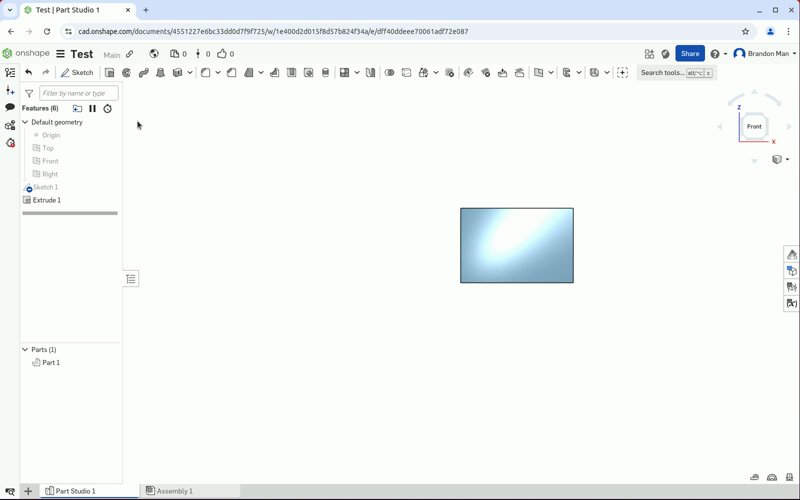
mouse_move(73, 189)
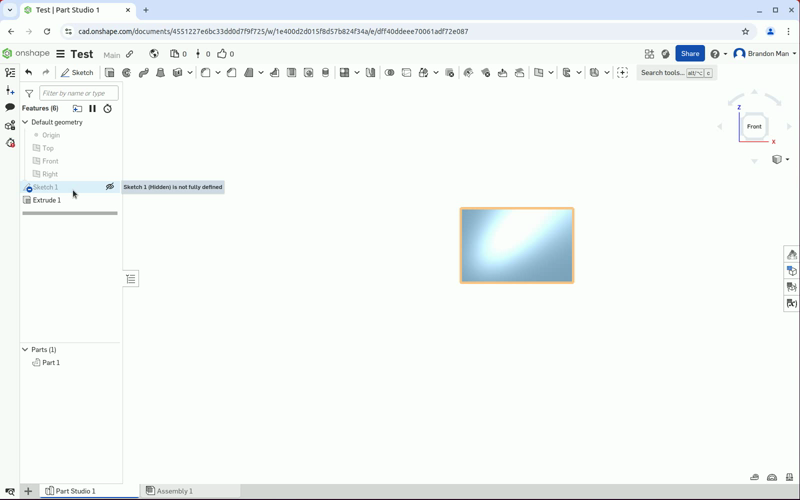
click(73, 189)
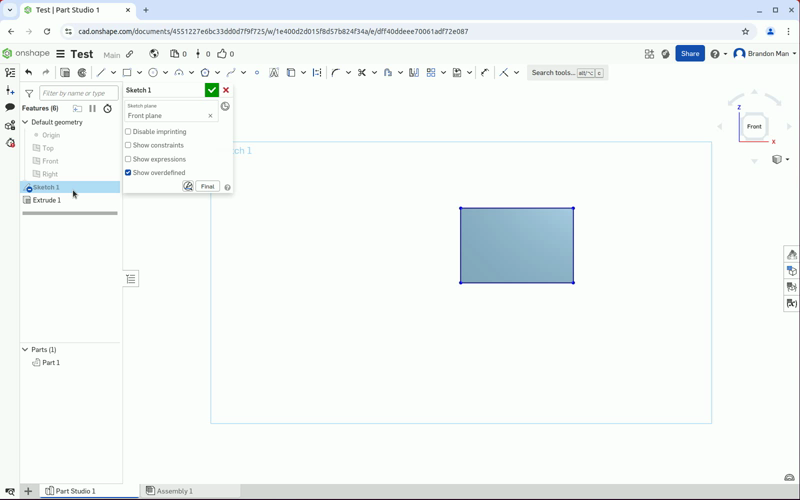
mouse_move(229, 92)
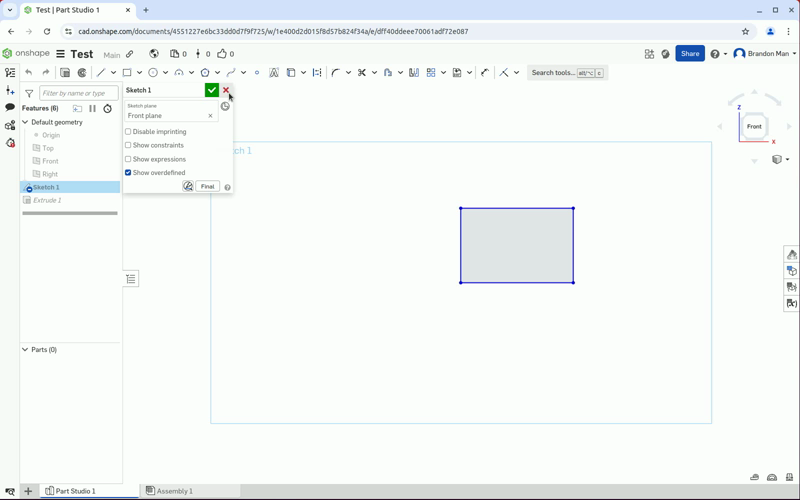
click(229, 92)
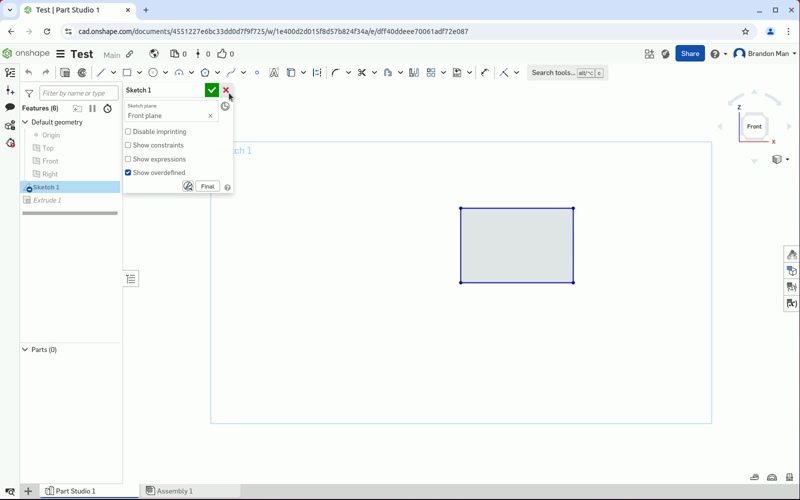
key(shift+s)
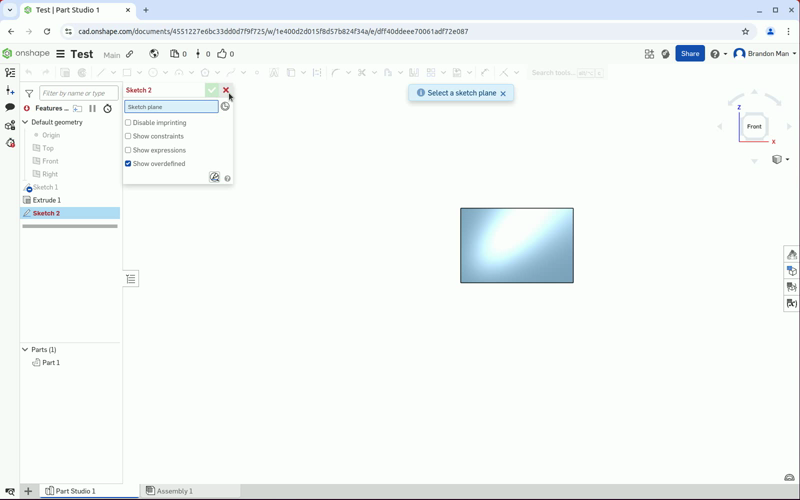
mouse_move(73, 163)
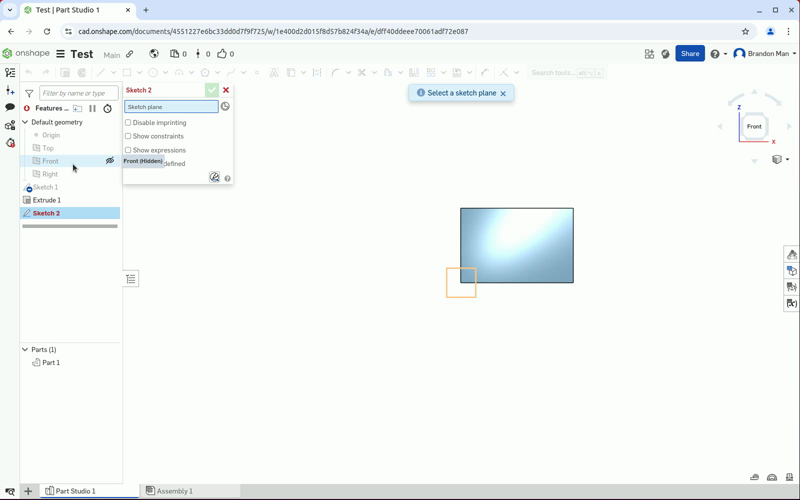
click(73, 163)
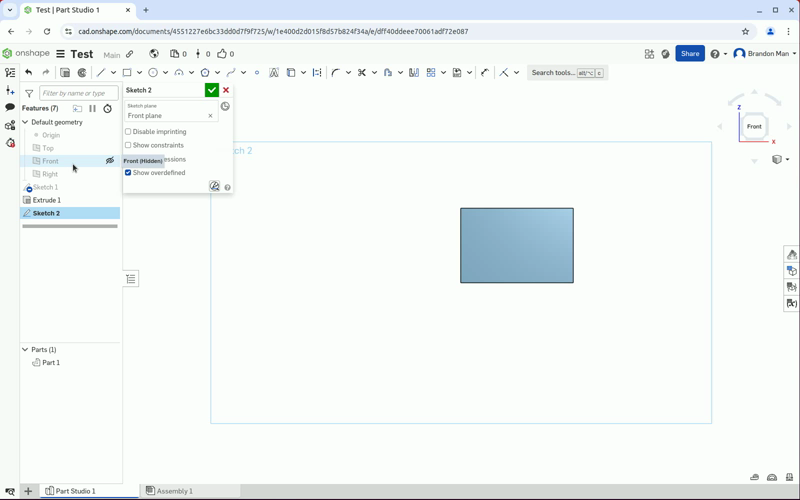
mouse_move(73, 352)
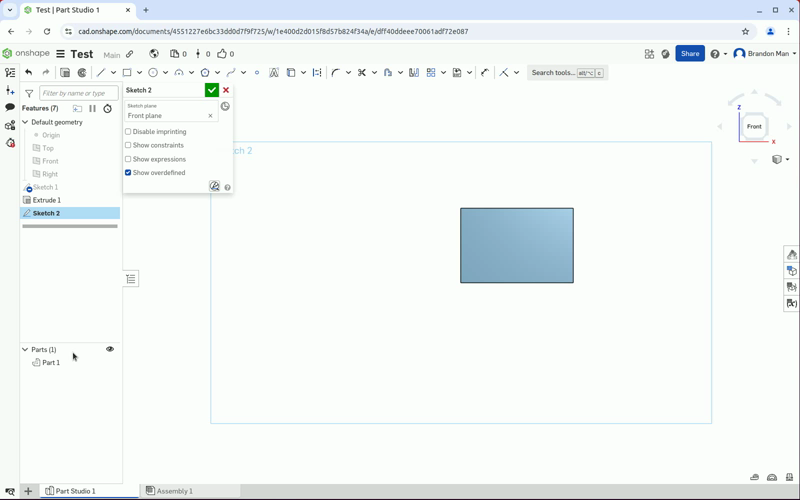
key(y)
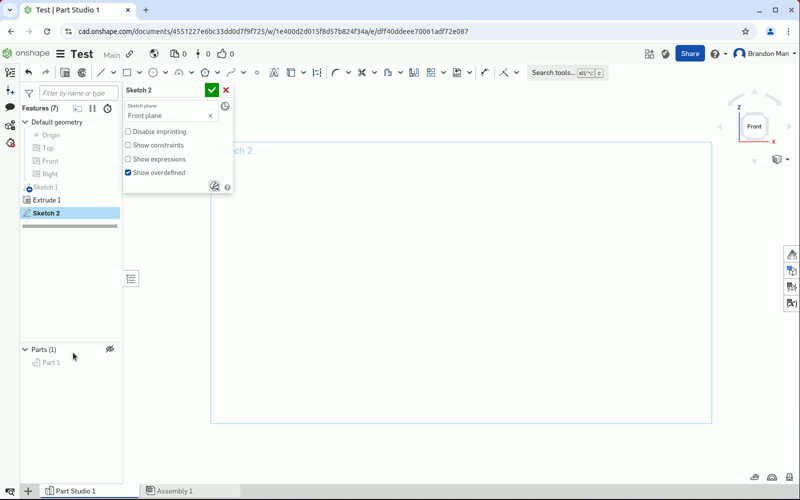
key(l)
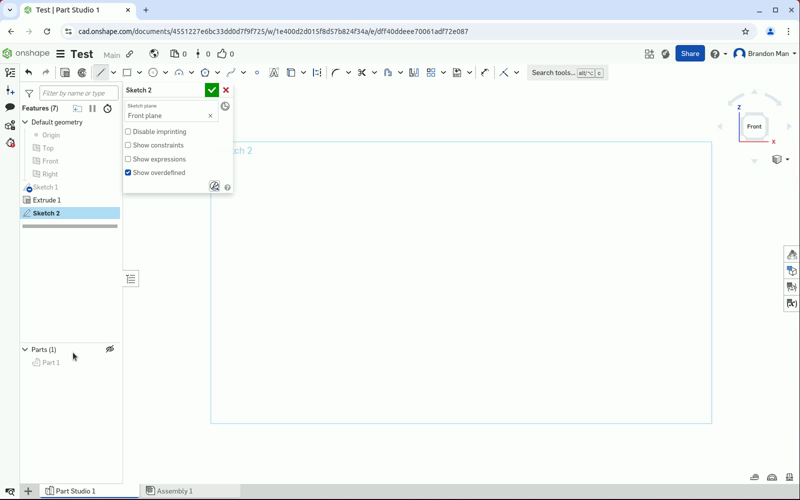
key_down(shift)
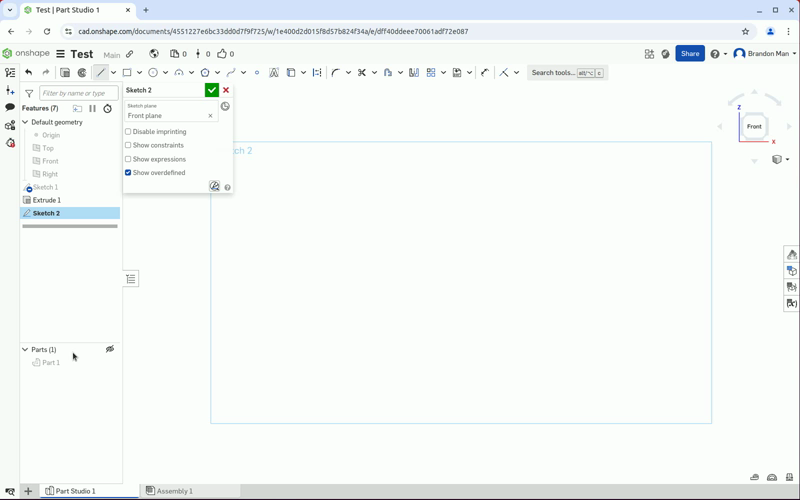
mouse_move(516, 207)
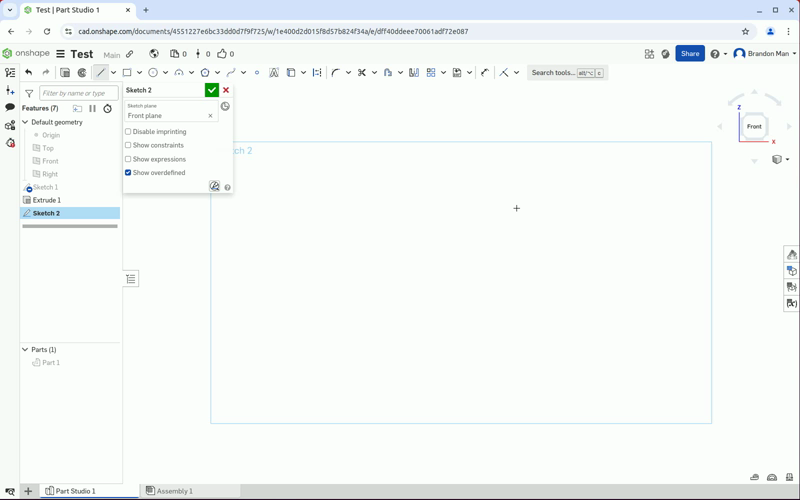
click(516, 207)
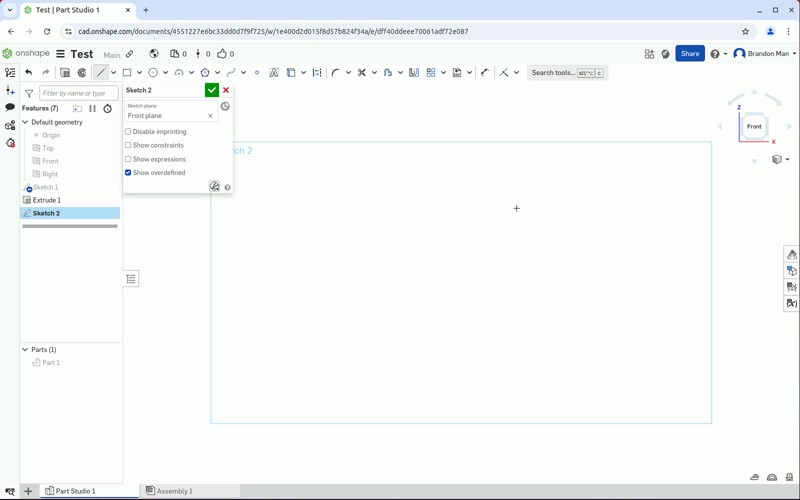
key_up(shift)
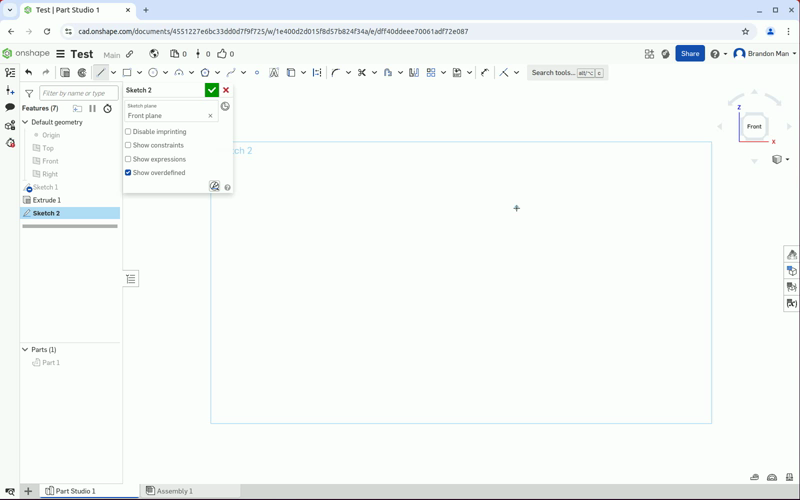
key_down(shift)
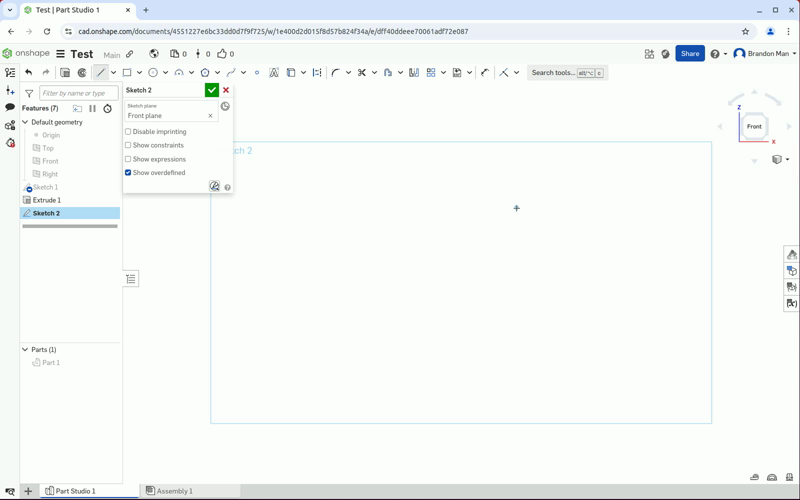
mouse_move(573, 264)
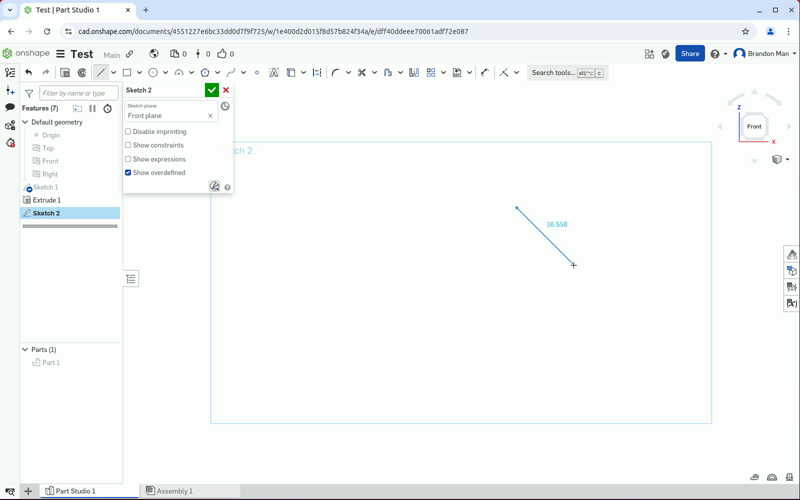
click(573, 264)
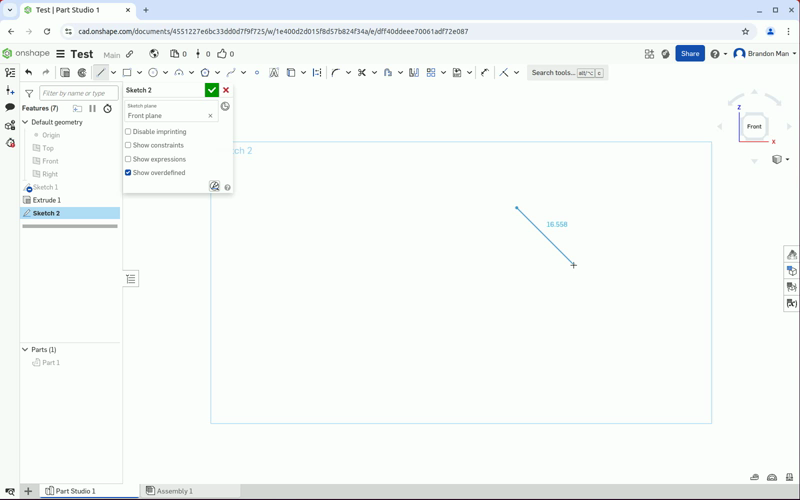
key_up(shift)
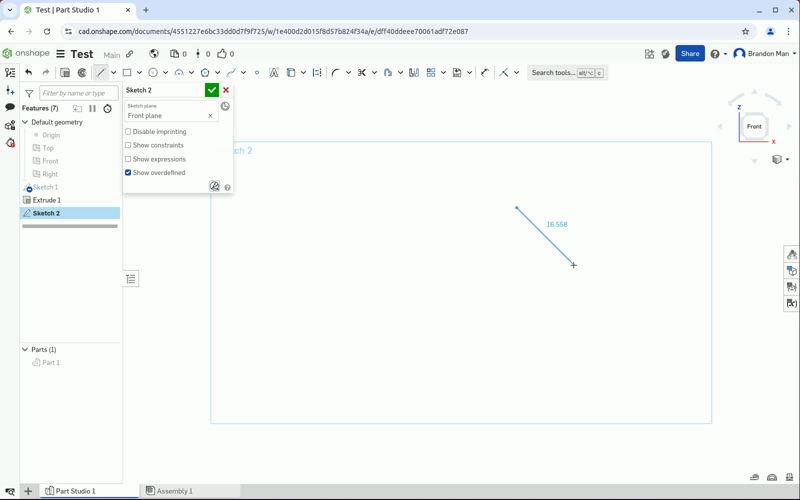
key_down(shift)
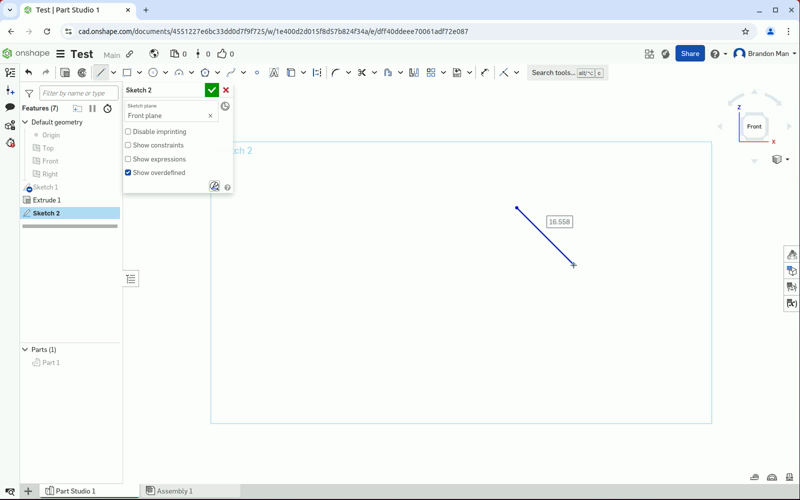
mouse_move(589, 264)
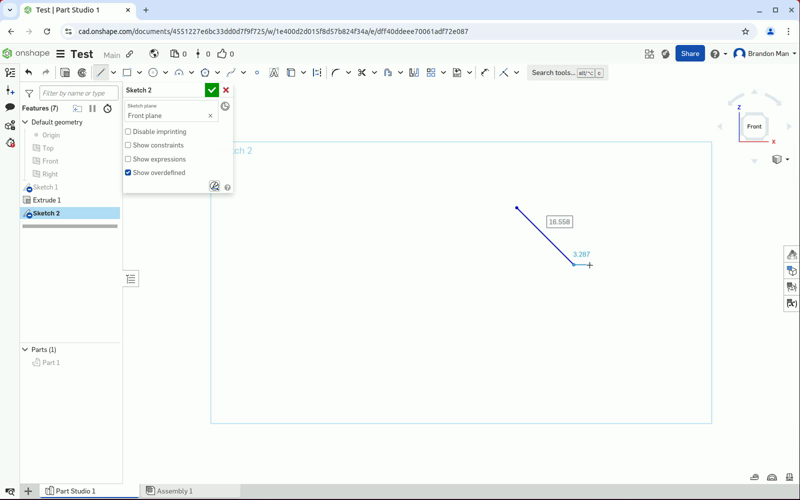
mouse_move(573, 207)
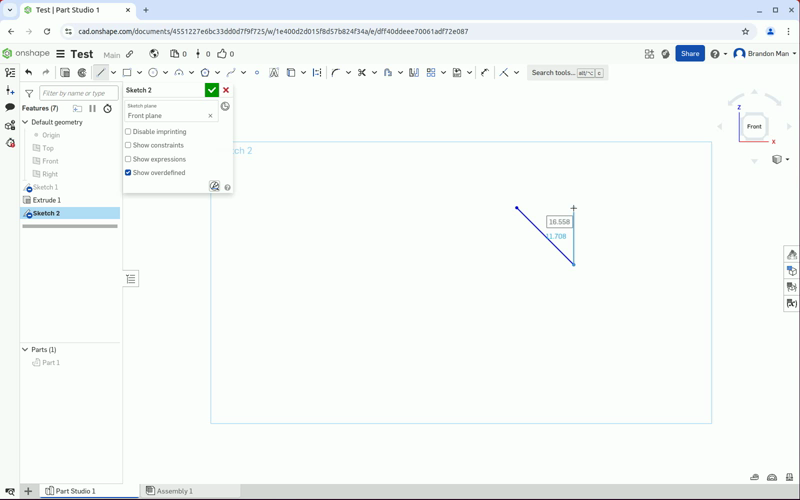
click(573, 207)
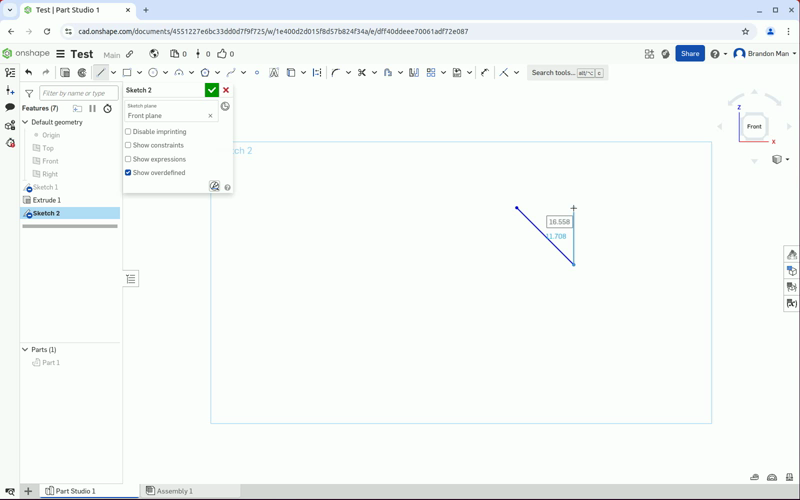
key_up(shift)
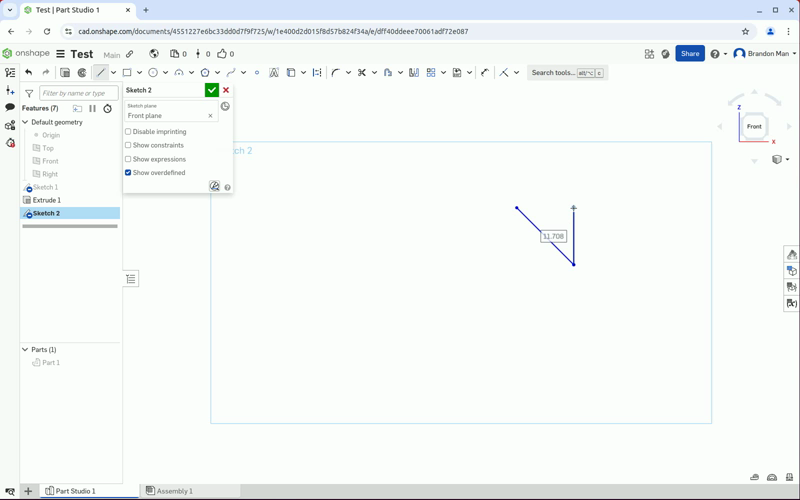
mouse_move(589, 207)
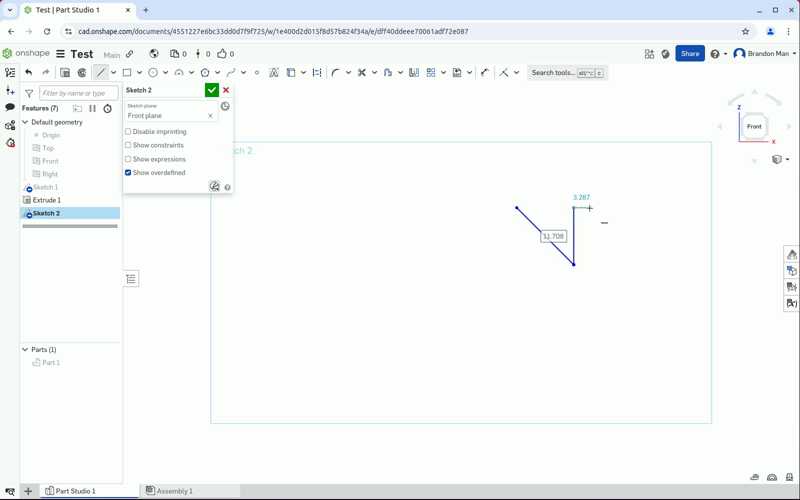
key_down(shift)
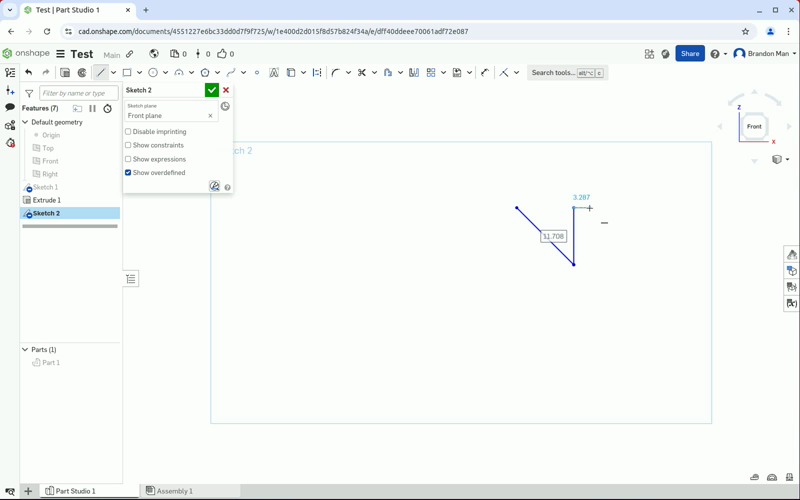
mouse_move(516, 207)
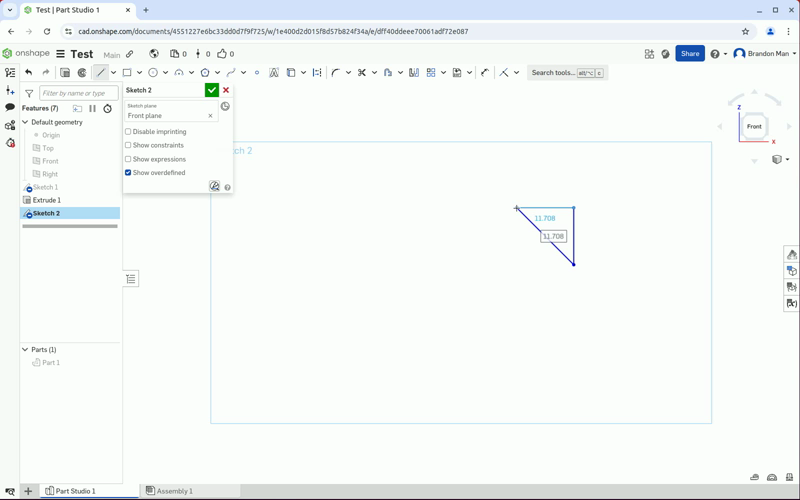
key_up(shift)
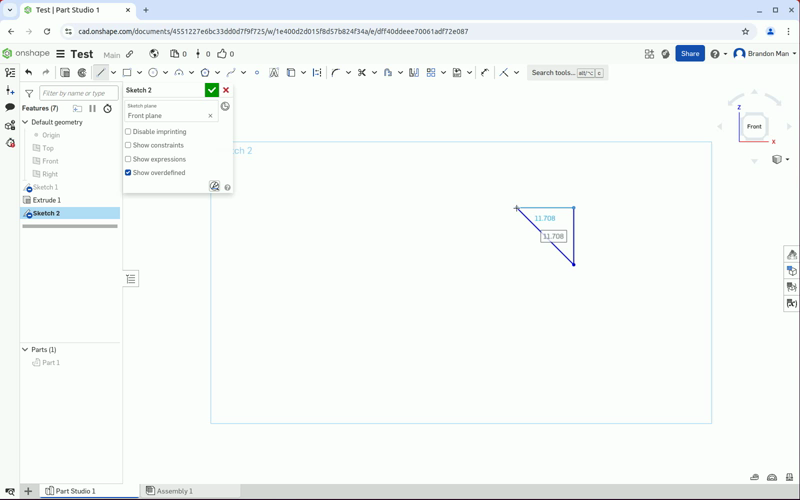
click(516, 207)
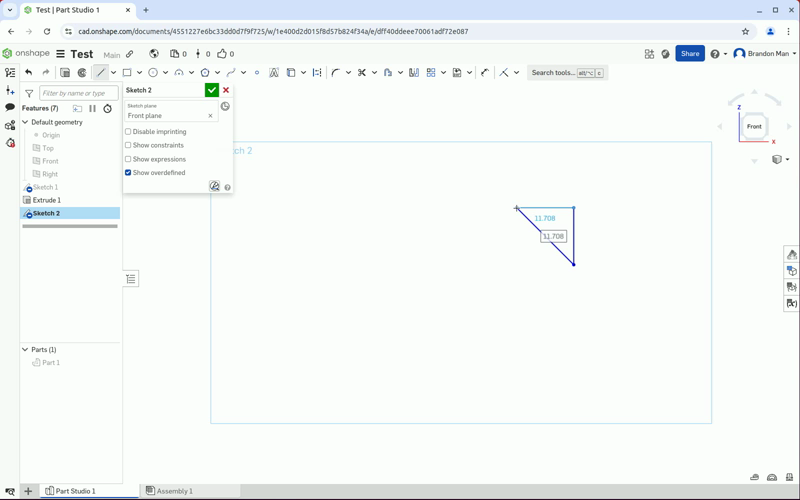
key(esc)
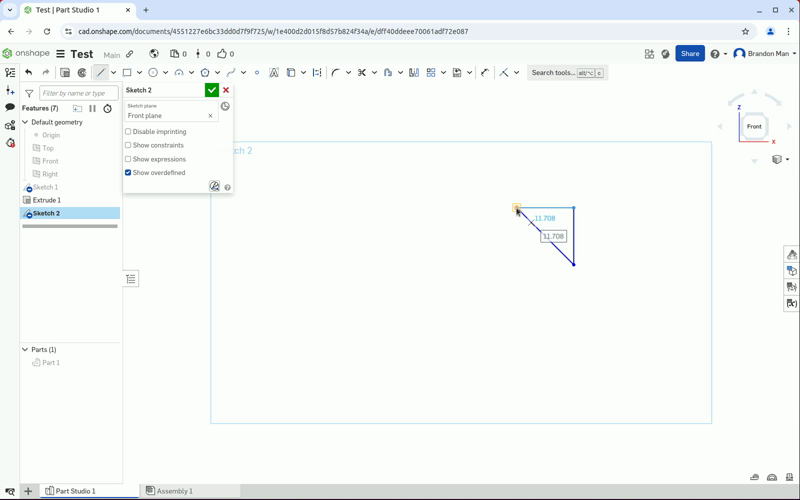
mouse_move(558, 231)
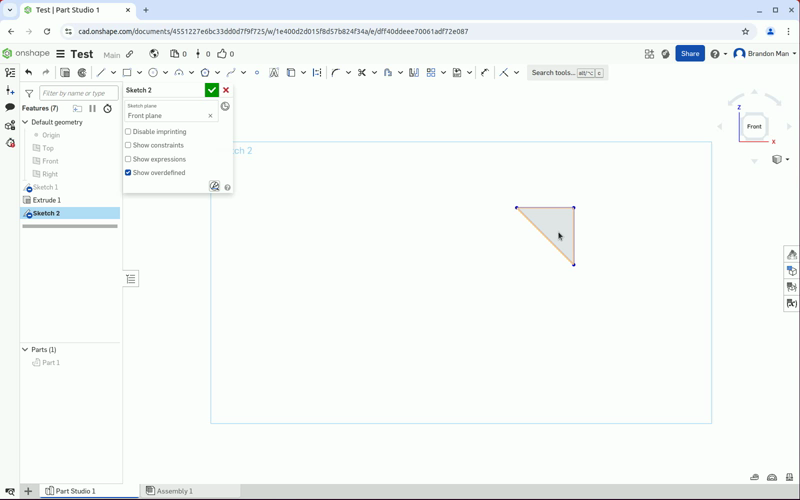
scroll(6)
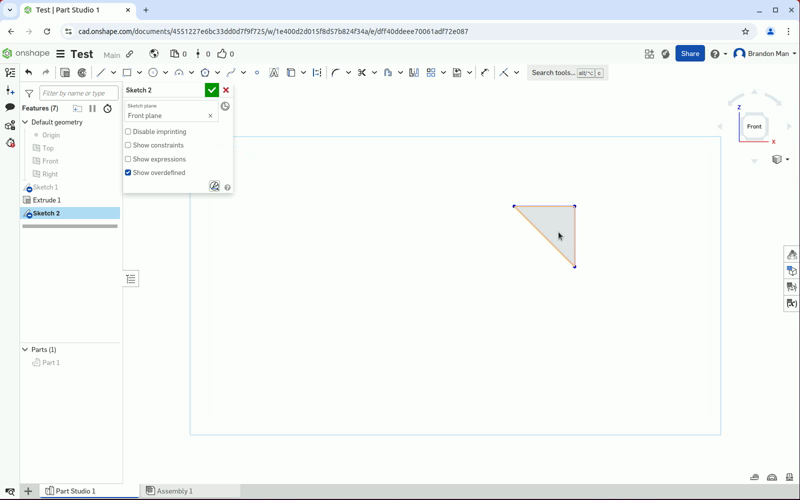
scroll(6)
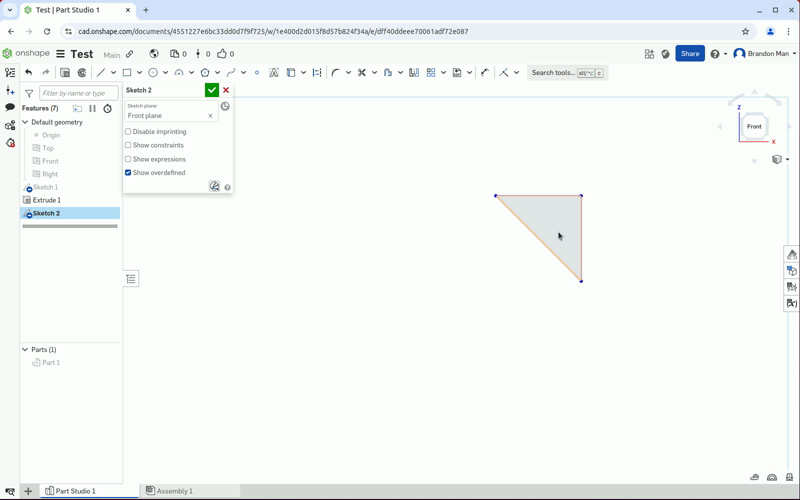
scroll(6)
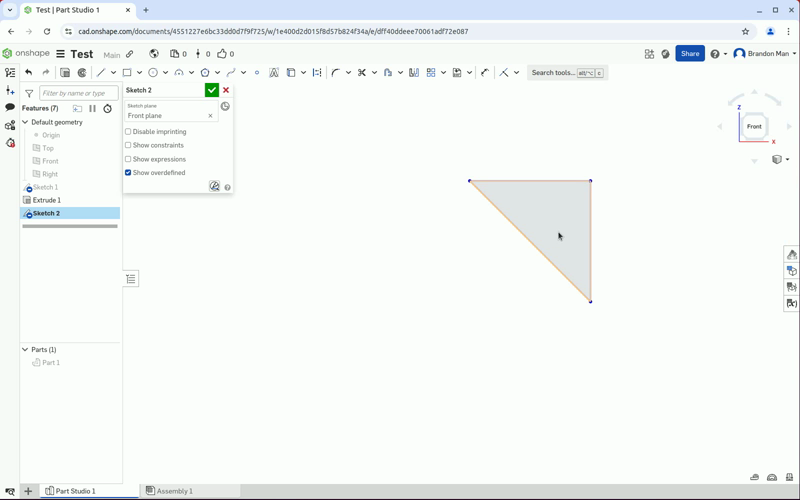
scroll(6)
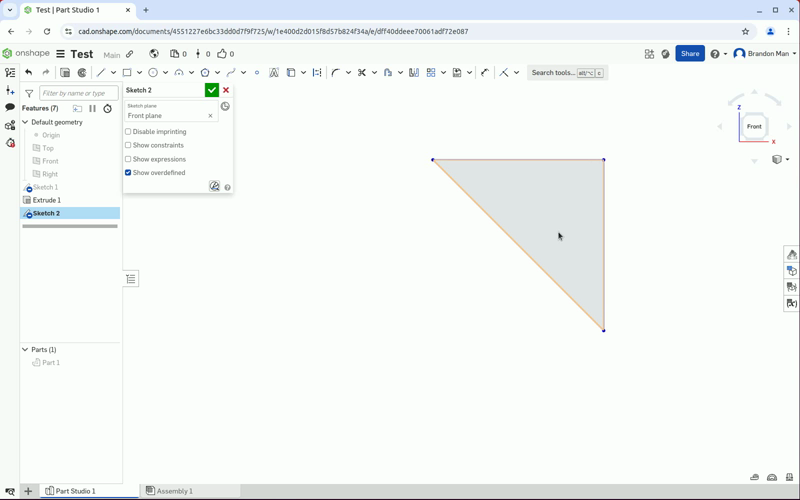
scroll(6)
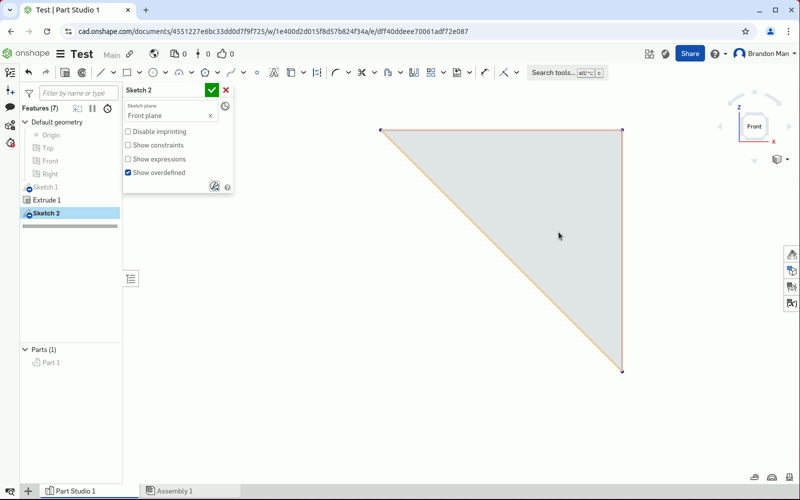
scroll(6)
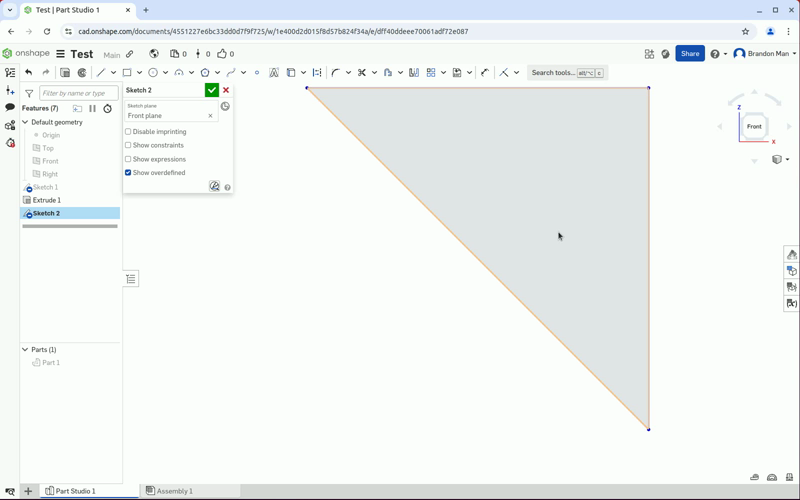
scroll(6)
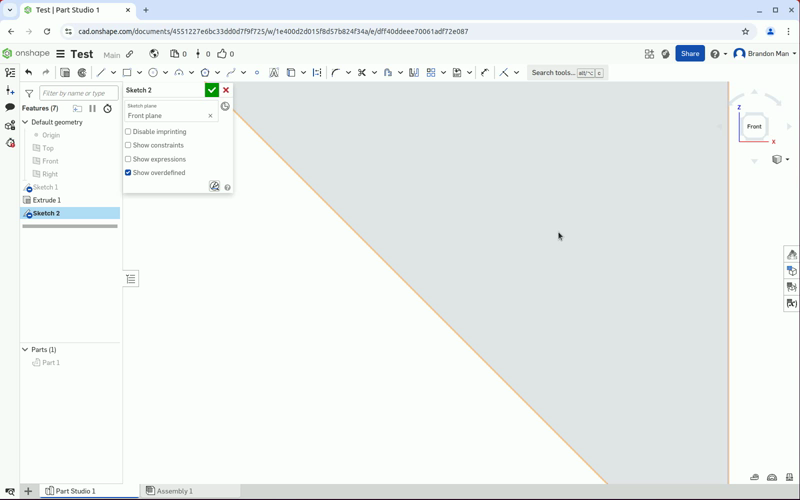
click(558, 231)
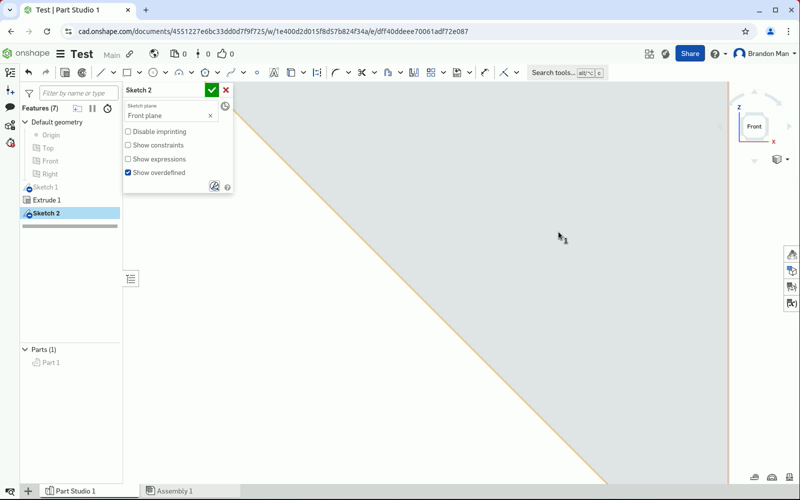
scroll(-6)
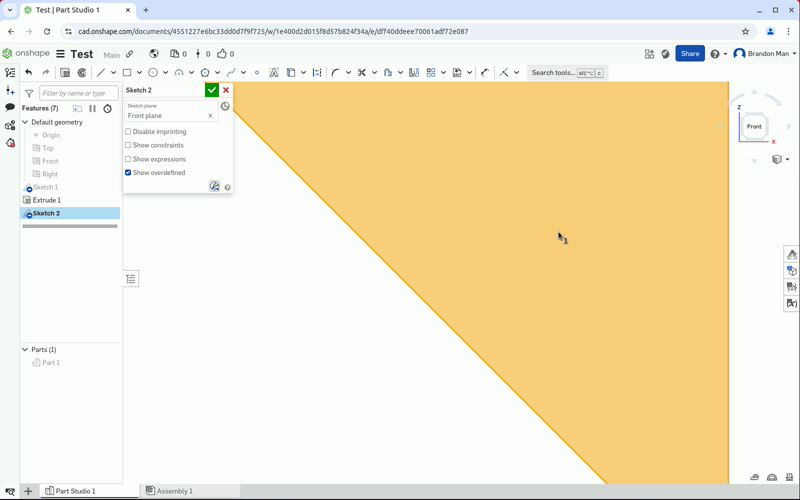
scroll(-6)
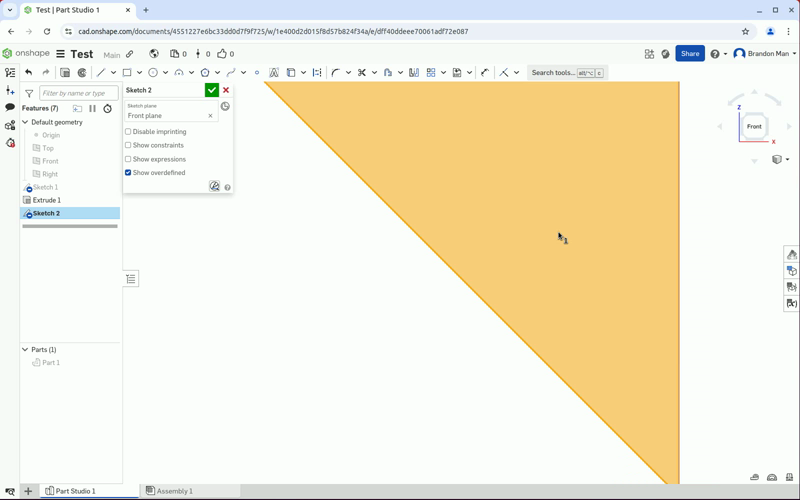
scroll(-6)
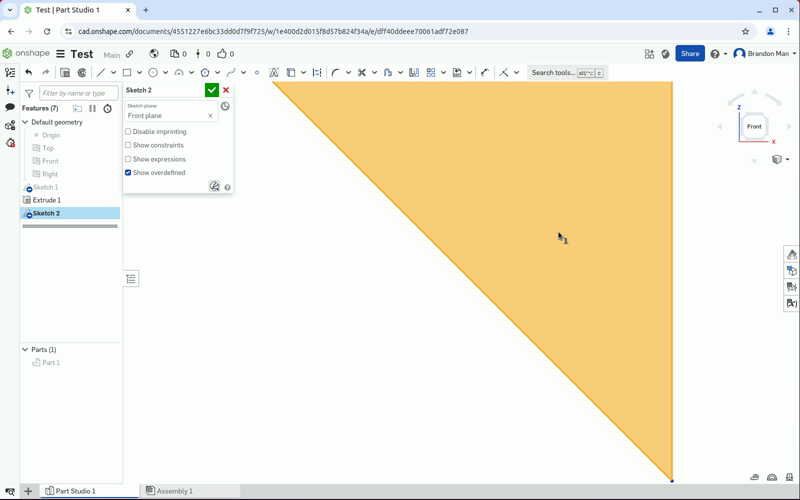
scroll(-6)
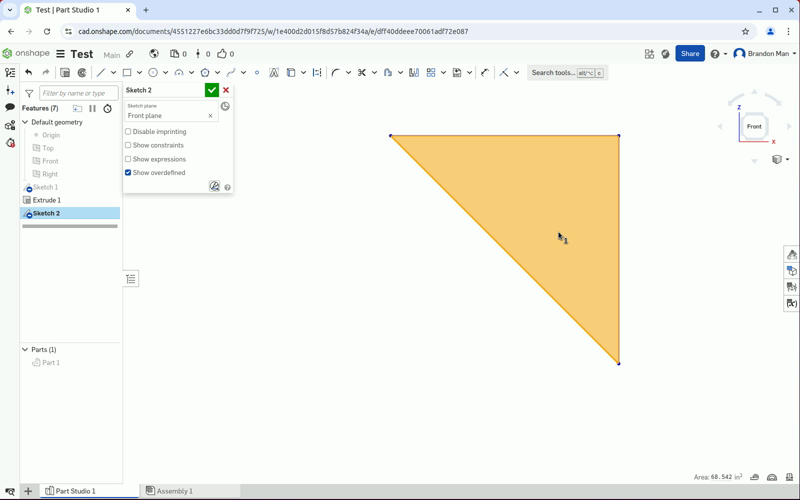
scroll(-6)
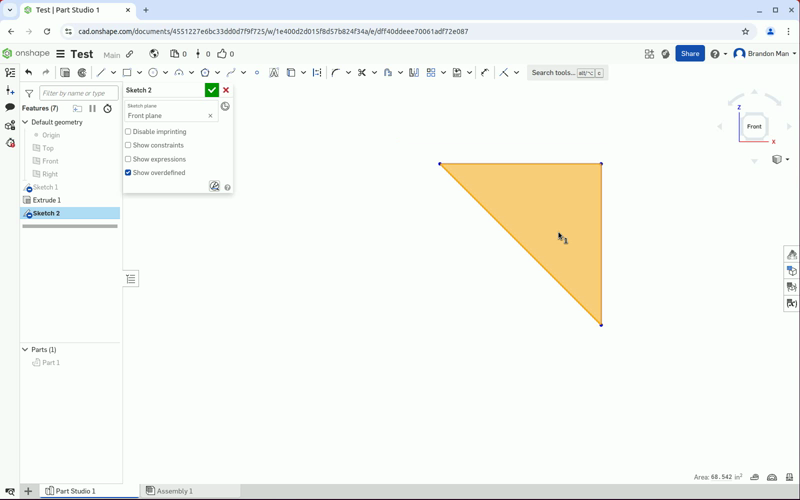
scroll(-6)
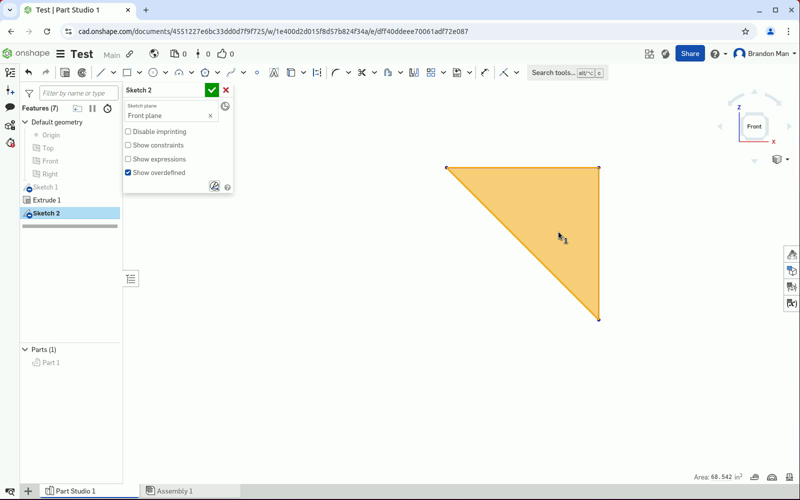
scroll(-6)
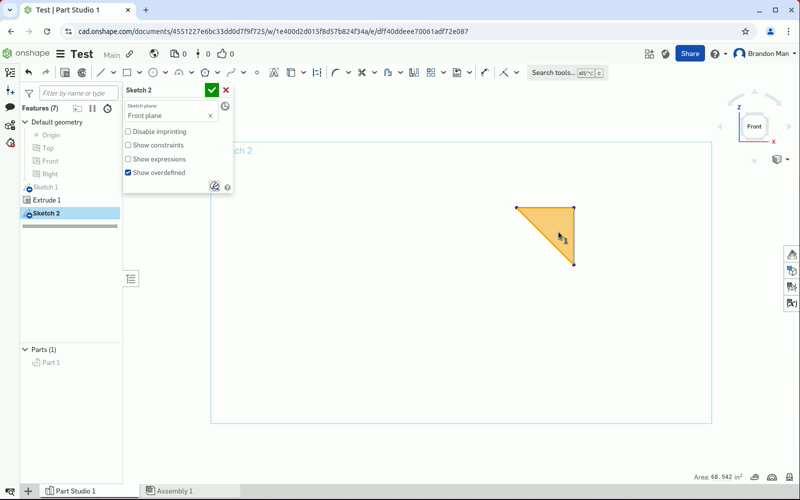
mouse_move(73, 352)
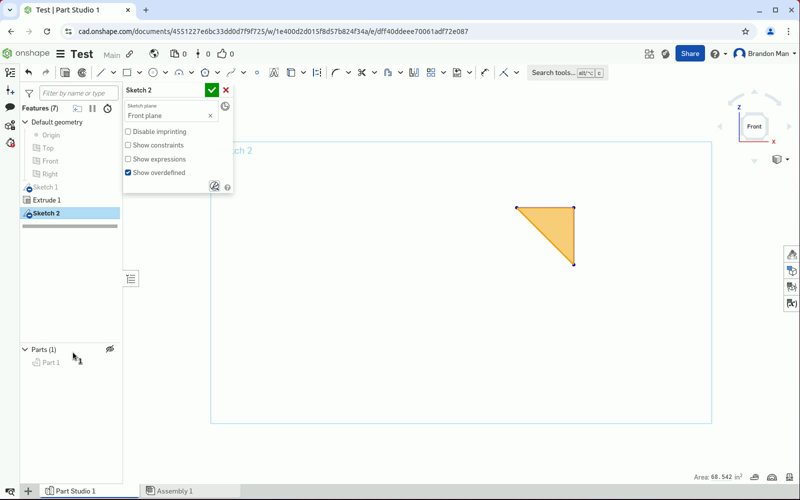
key(shift+y)
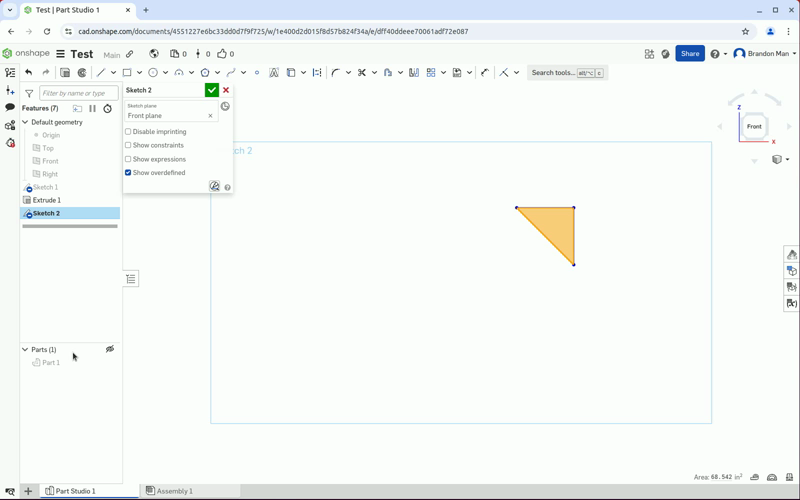
key(shift+e)
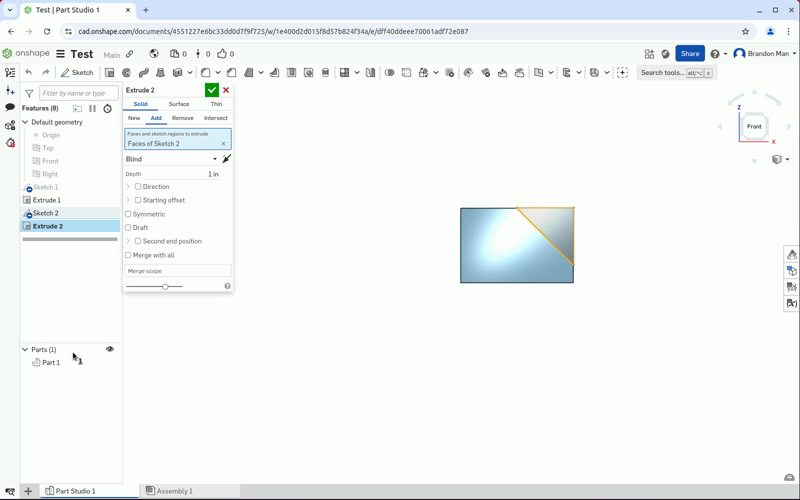
mouse_move(143, 106)
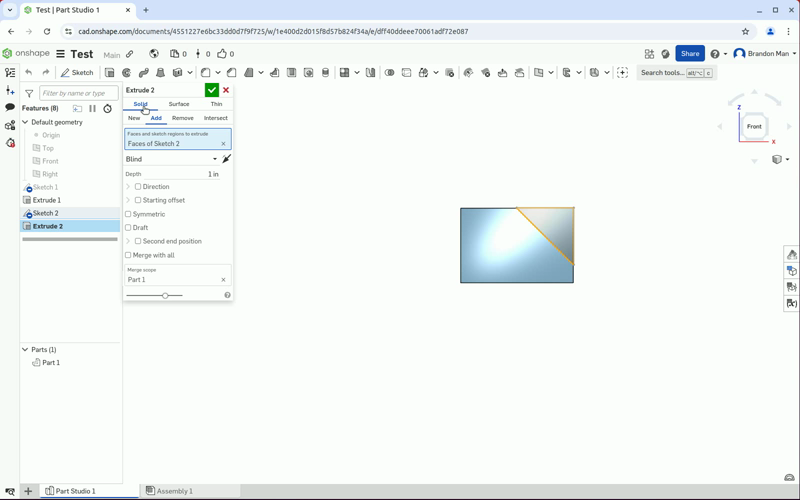
click(143, 106)
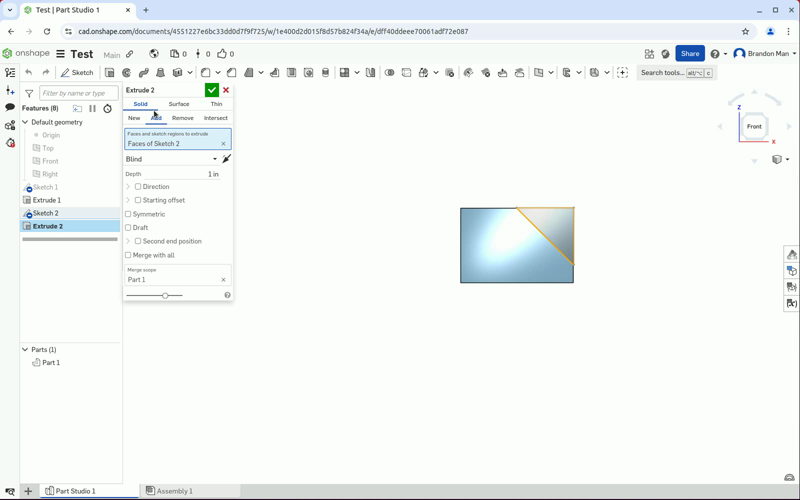
mouse_move(186, 120)
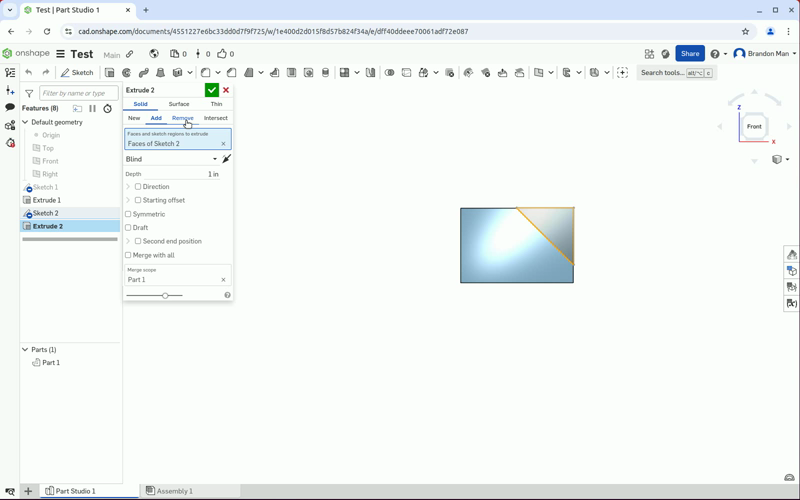
click(186, 120)
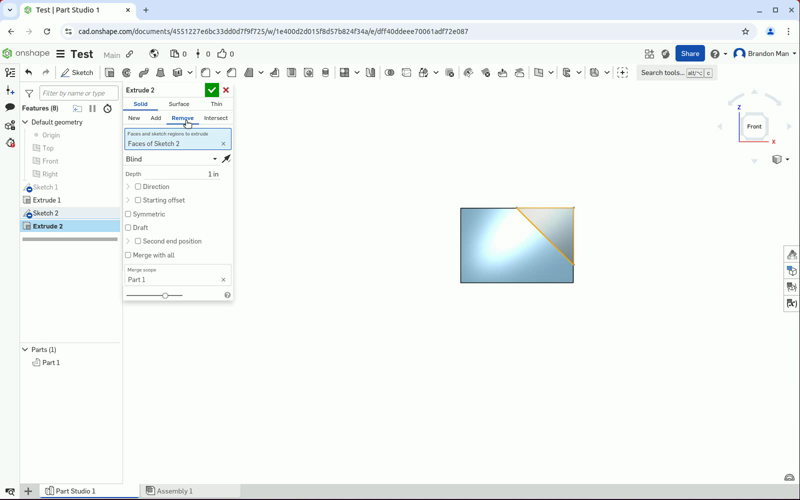
key(tab, 4)
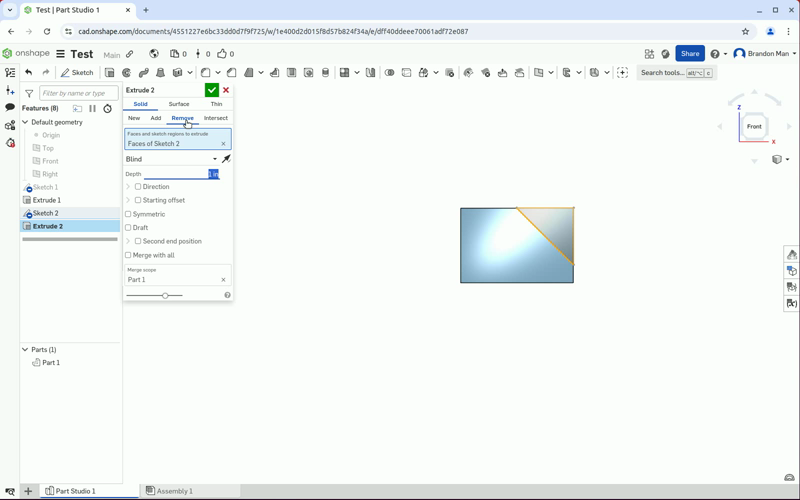
text(7.702)
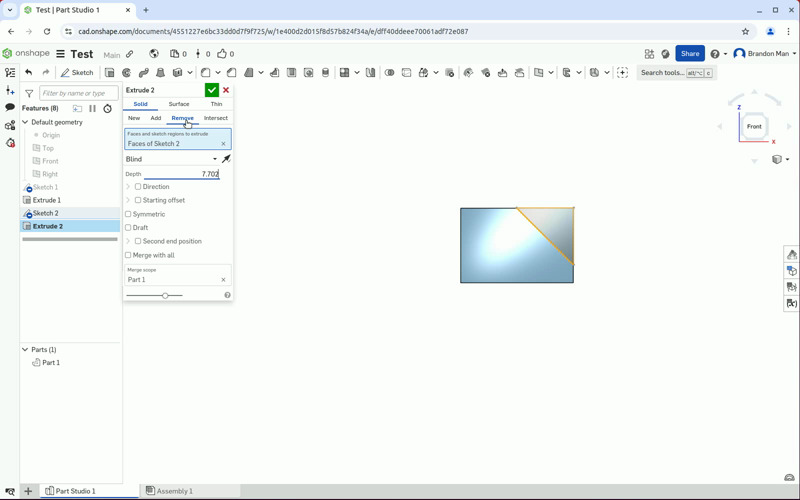
key(tab, 3)
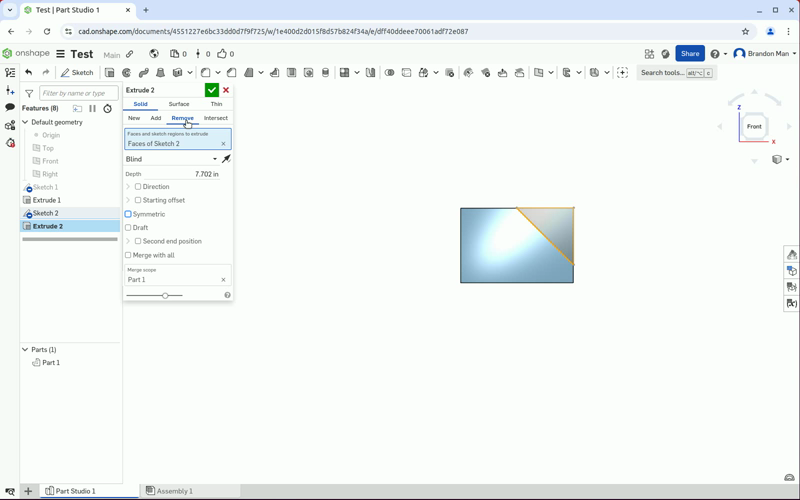
key(space)
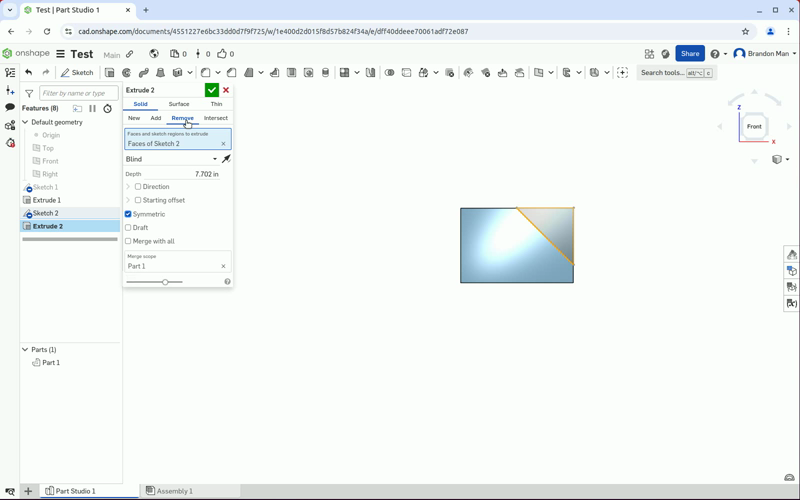
key(tab, 2)
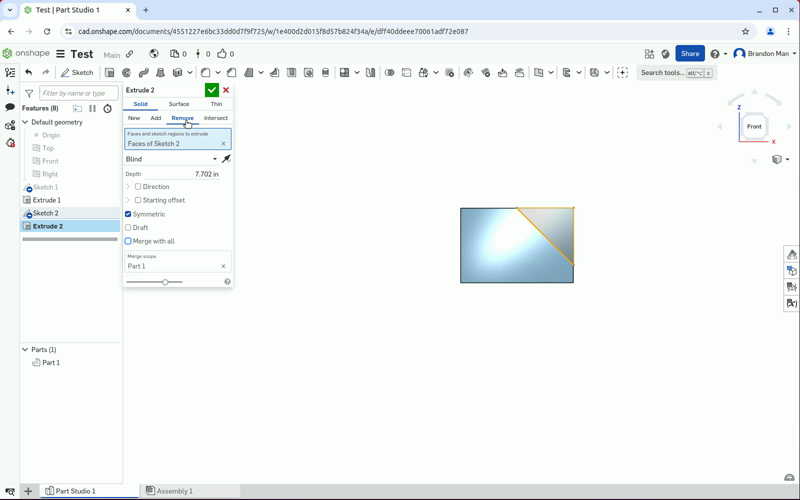
key(space)
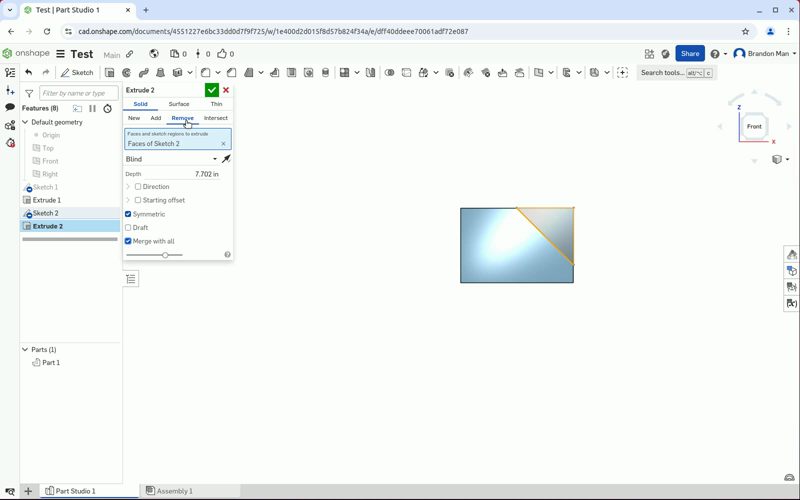
key(enter)
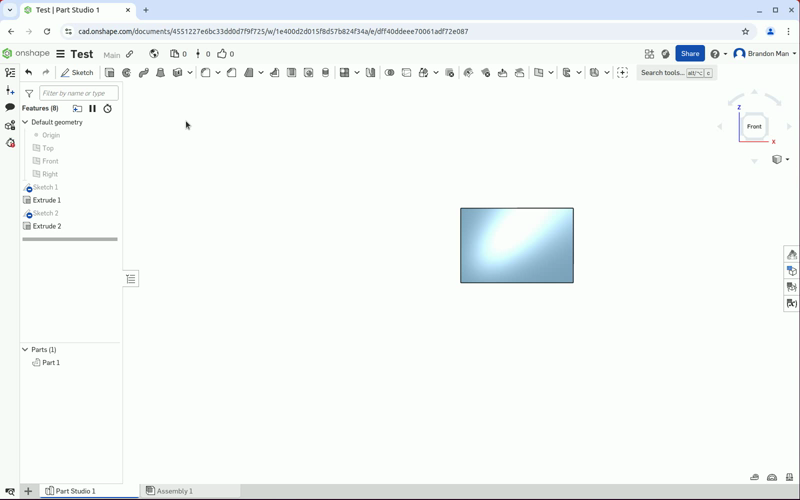
key(shift+h)
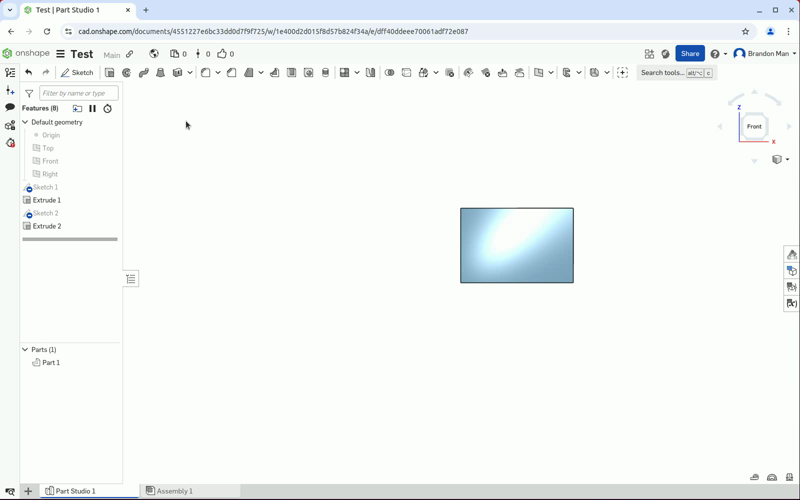
key(shift+h)
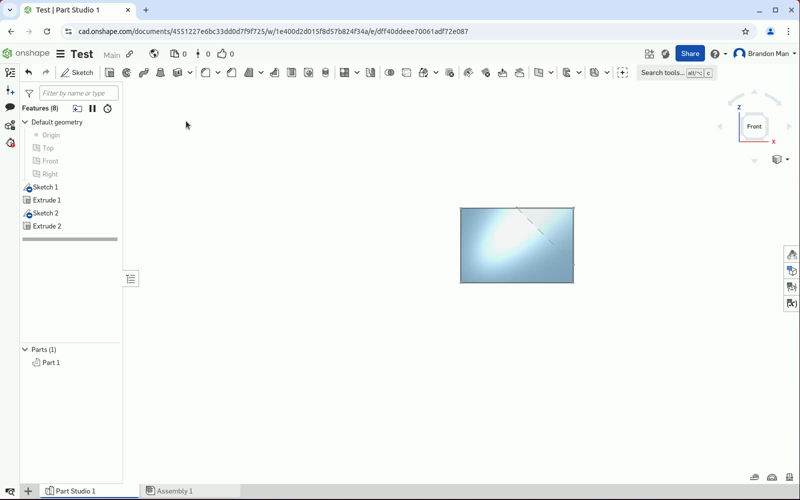
key(shift+7)
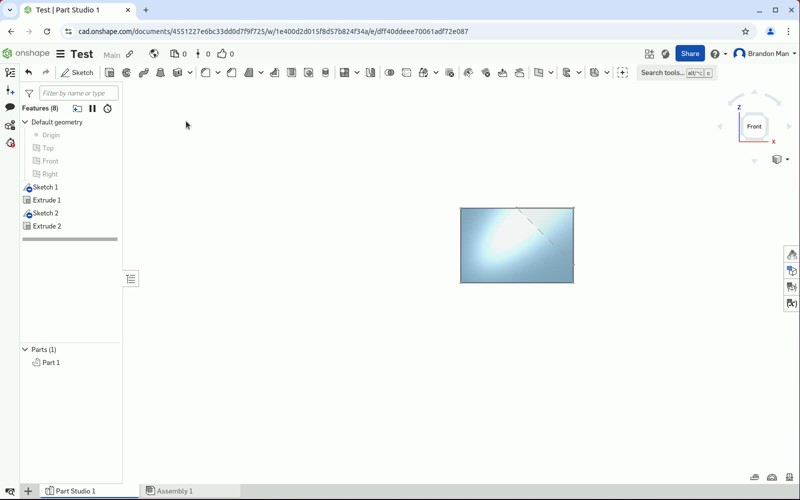
key(left, 2)
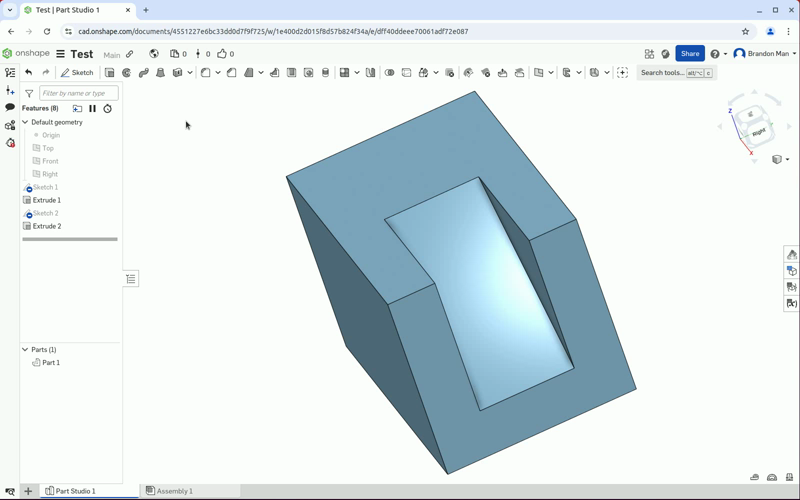
key(down, 2)
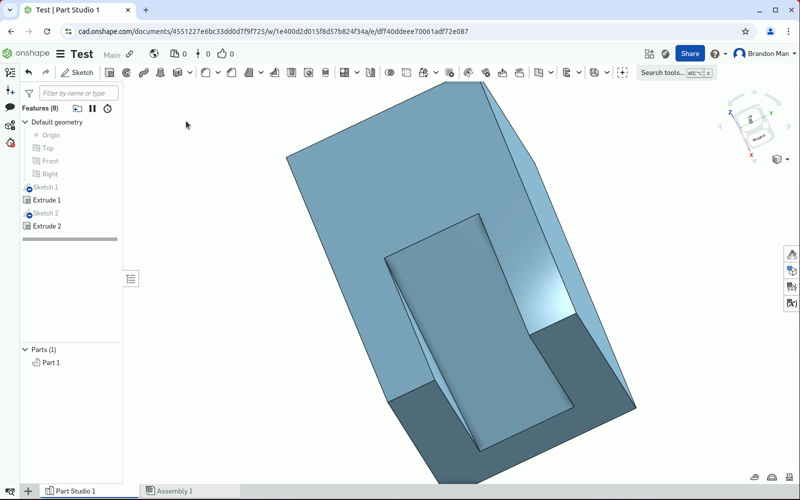
key(up, 2)
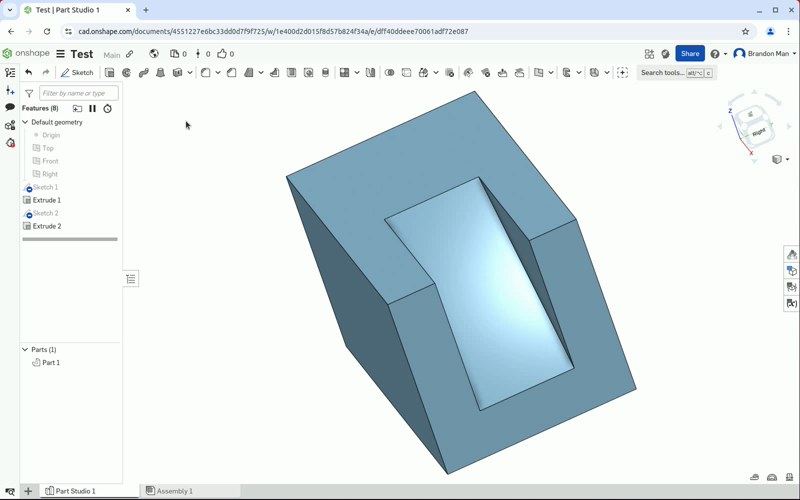
key(right, 2)
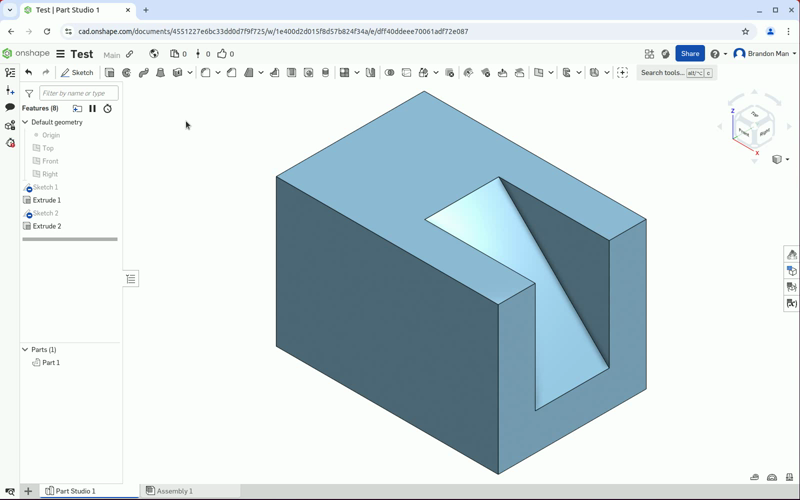
mouse_move(73, 189)
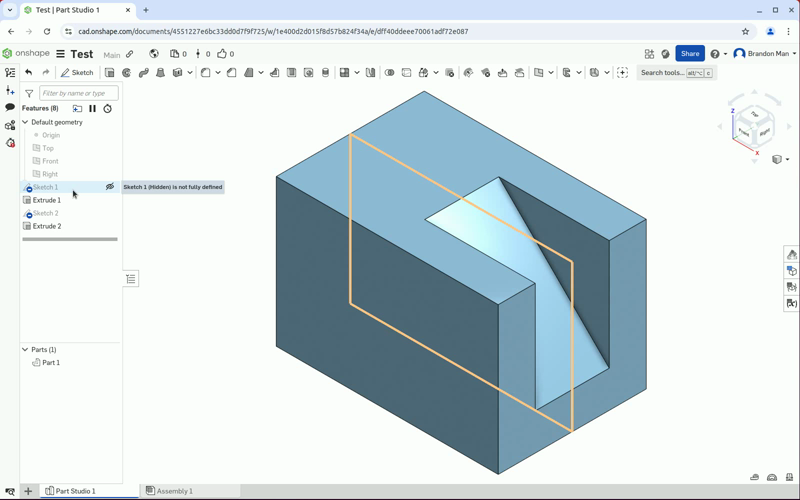
click(73, 189)